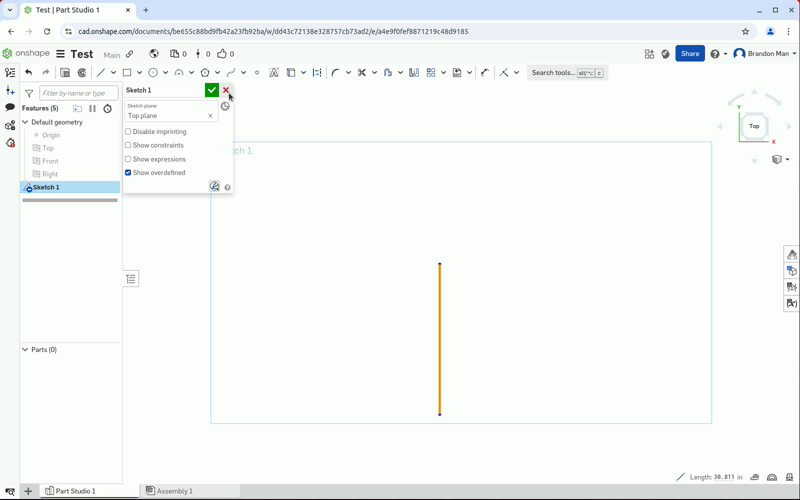
key(shift+h)
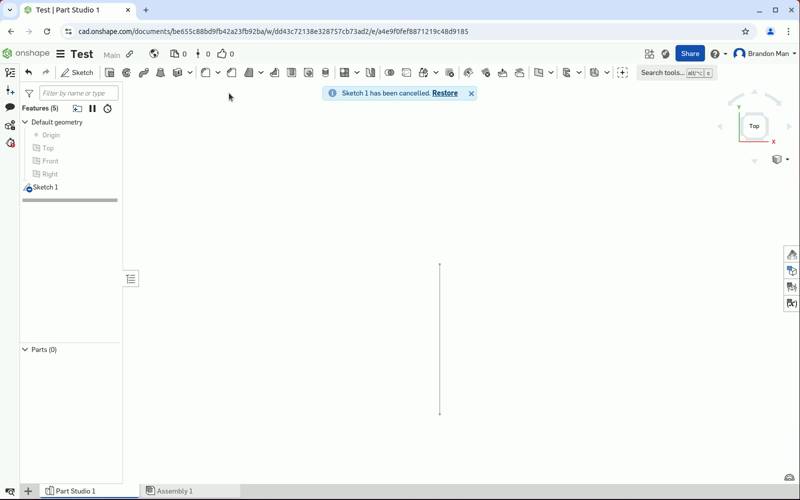
mouse_move(73, 352)
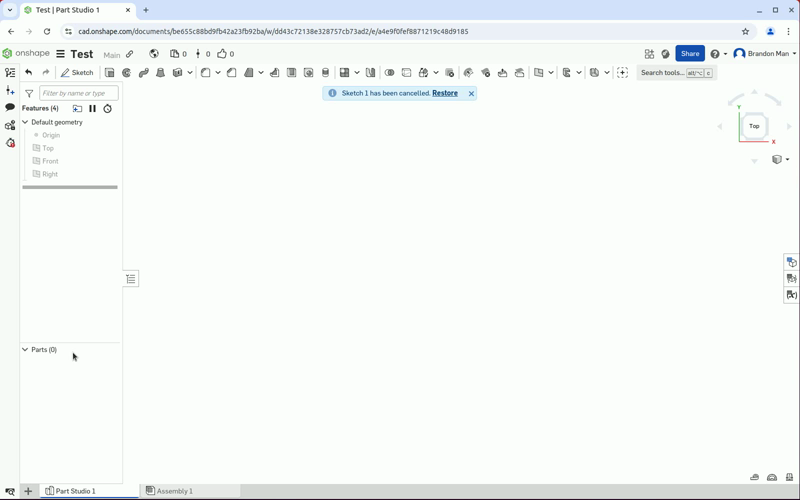
key(y)
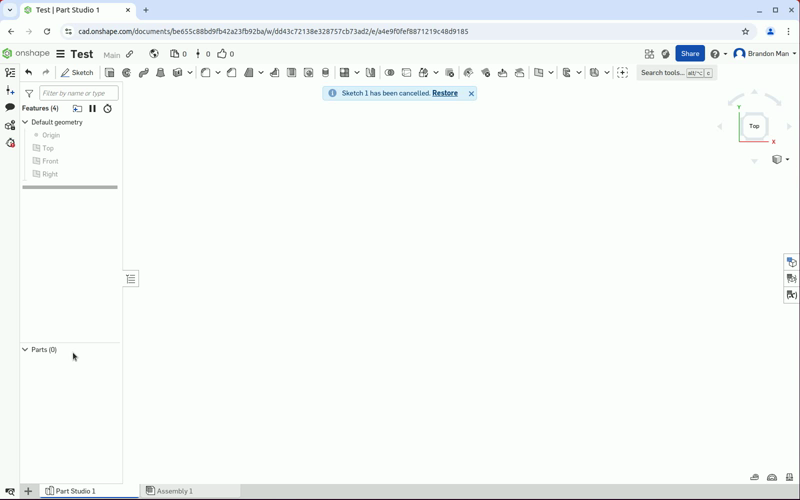
key(shift+p)
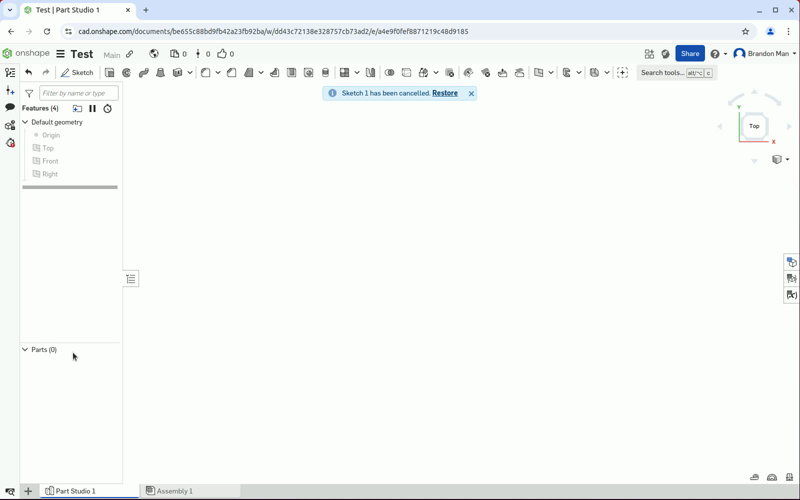
key(space)
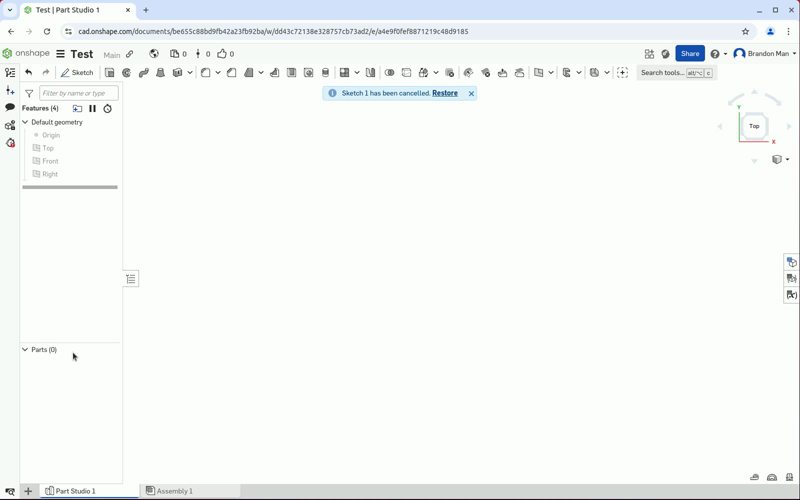
key_down(shift)
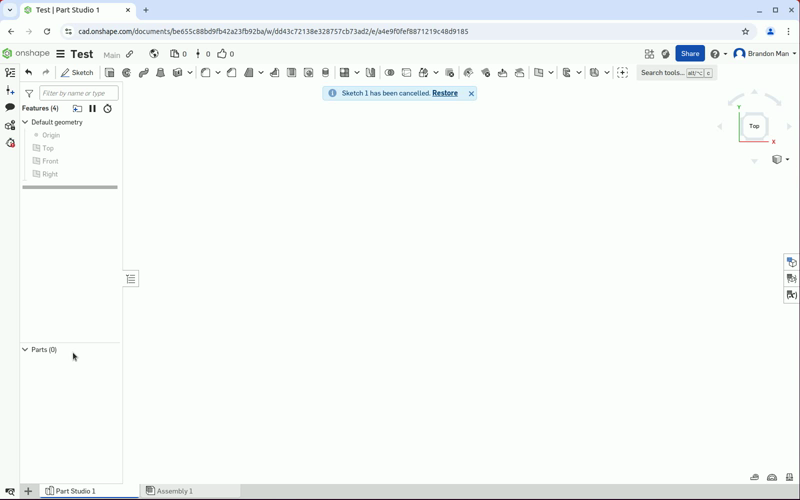
key(up)
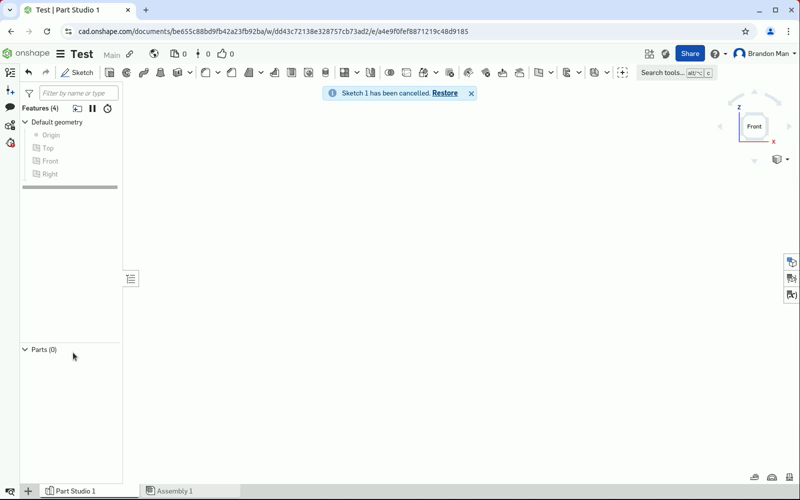
key_up(shift)
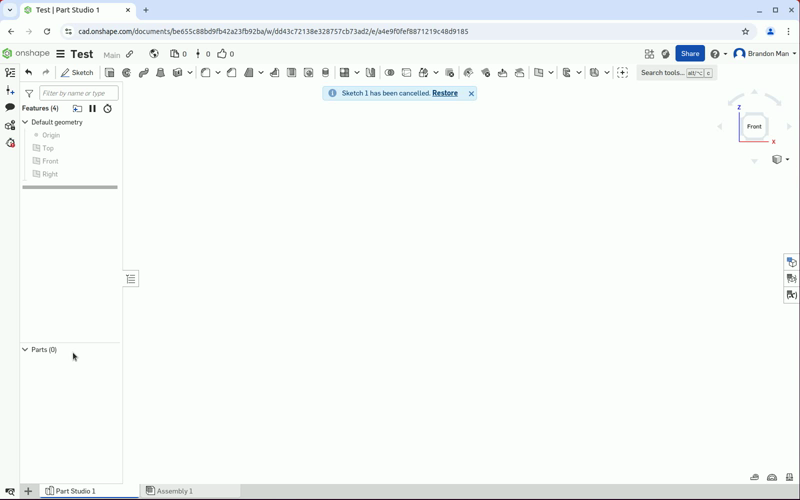
mouse_move(73, 352)
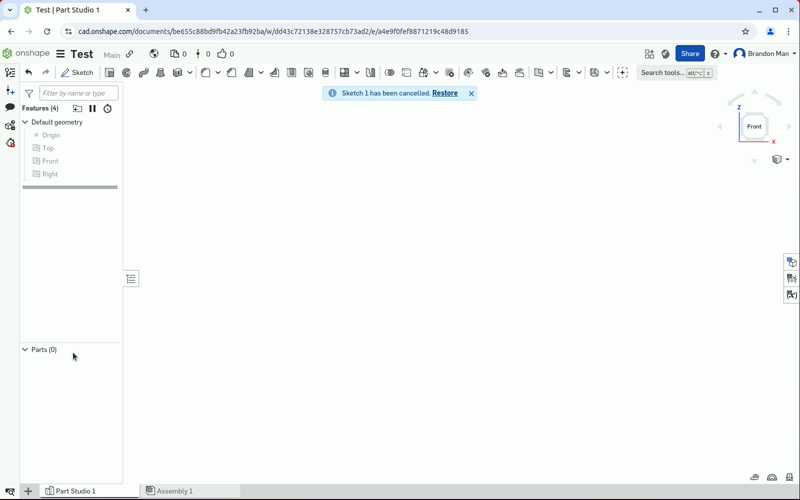
key(shift+y)
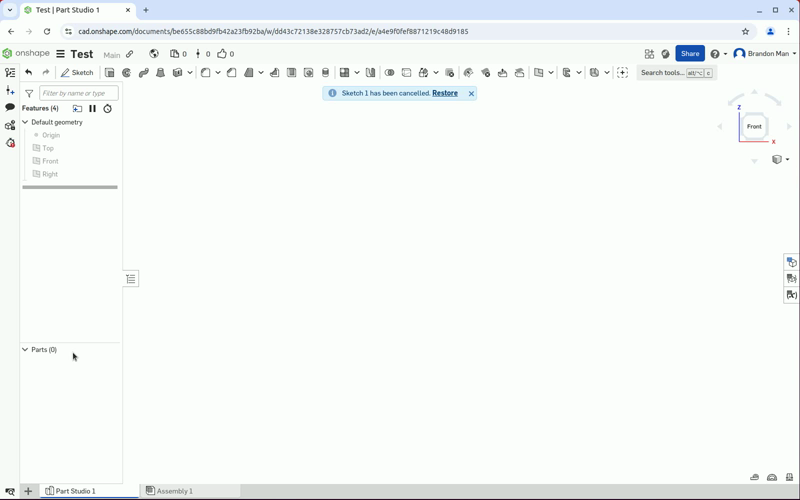
key(shift+s)
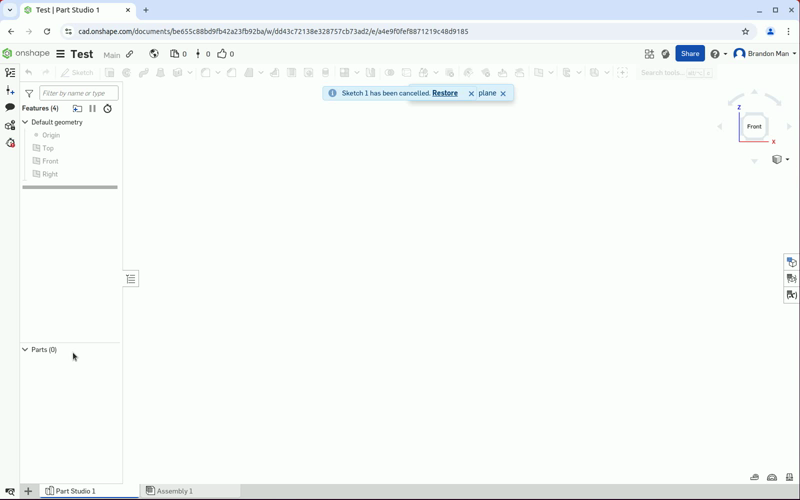
mouse_move(73, 163)
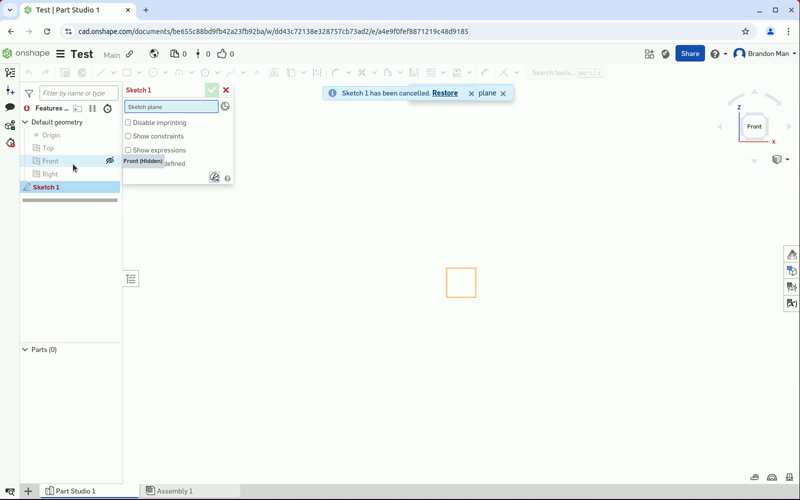
click(73, 163)
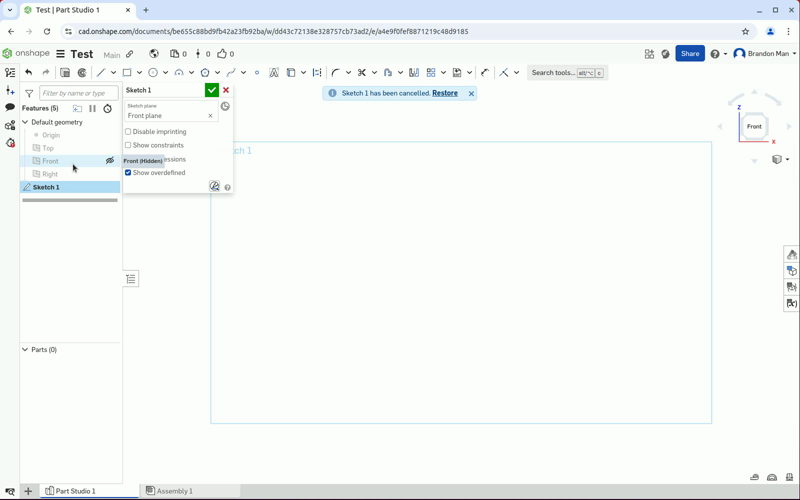
mouse_move(73, 352)
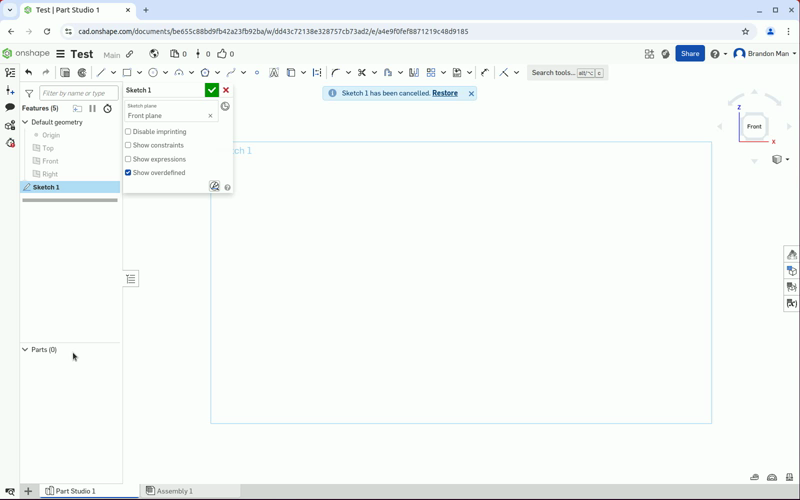
key(y)
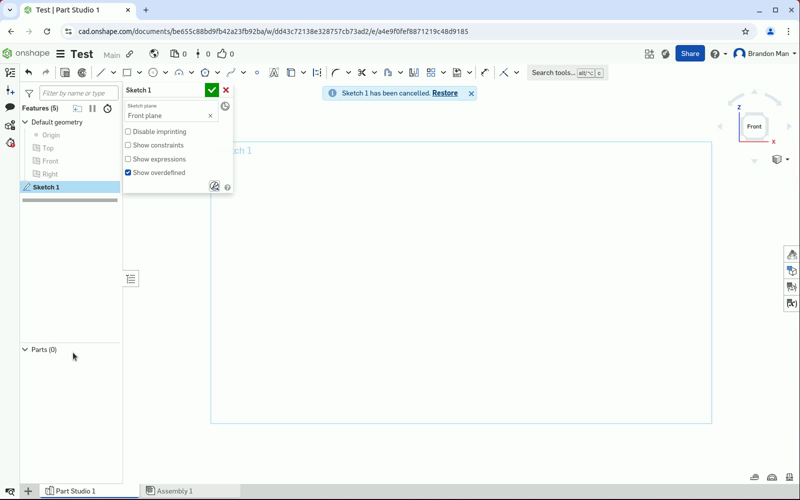
key(c)
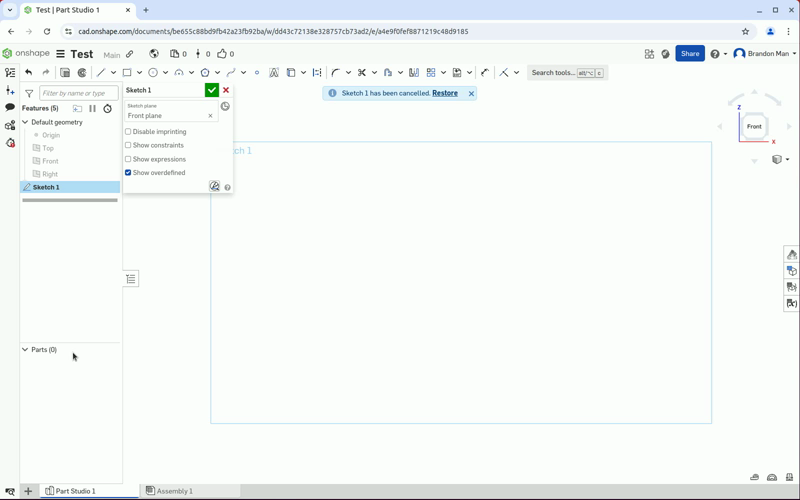
key_down(shift)
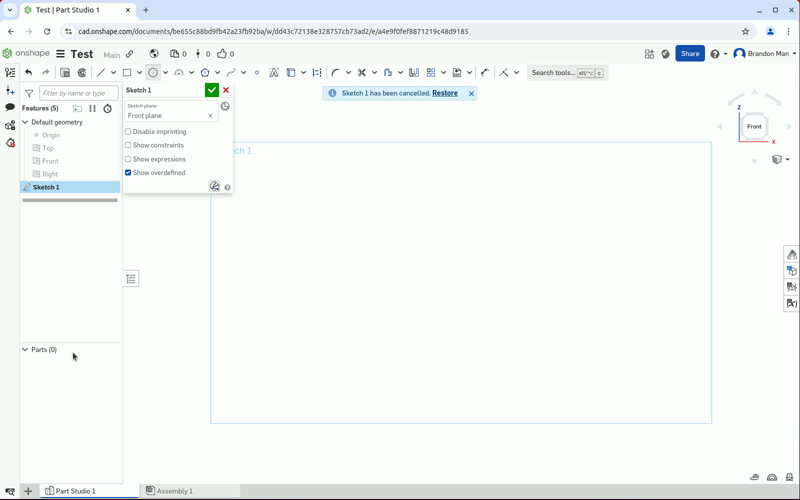
mouse_move(461, 282)
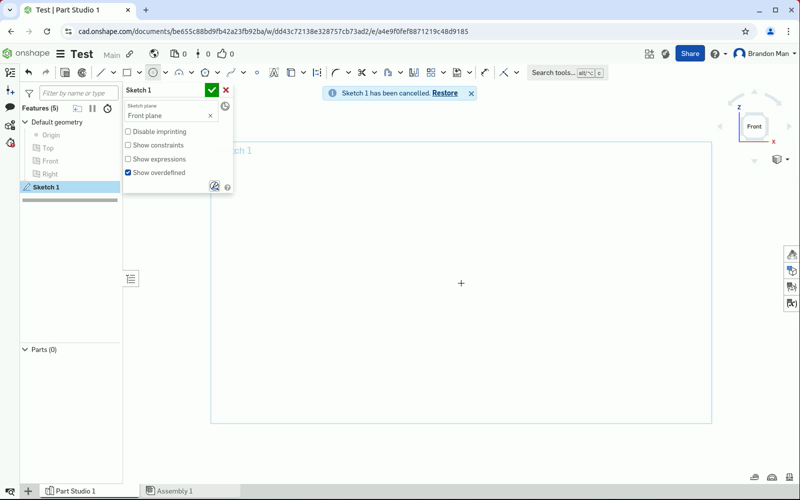
click(461, 282)
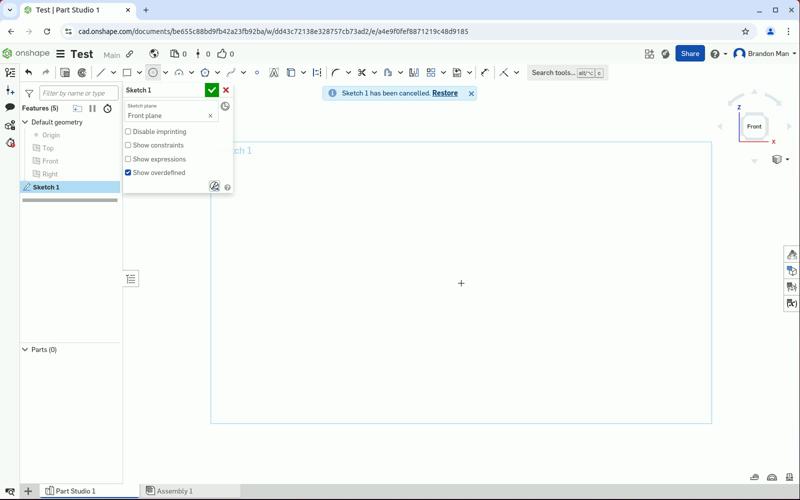
key_up(shift)
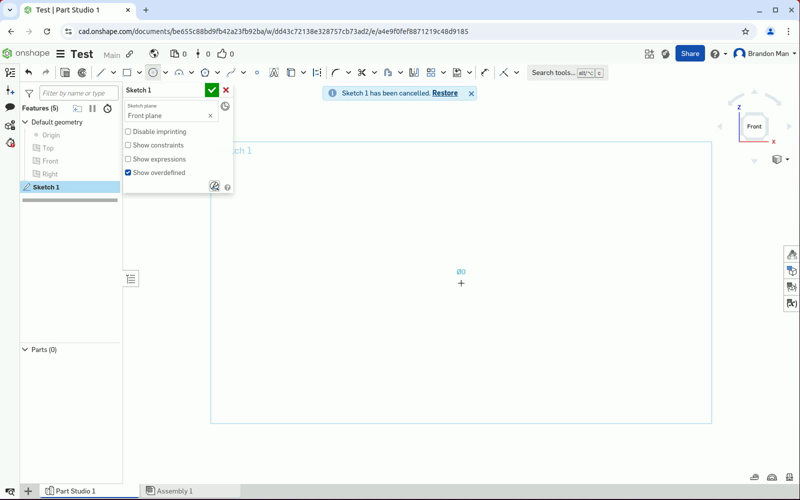
mouse_move(479, 282)
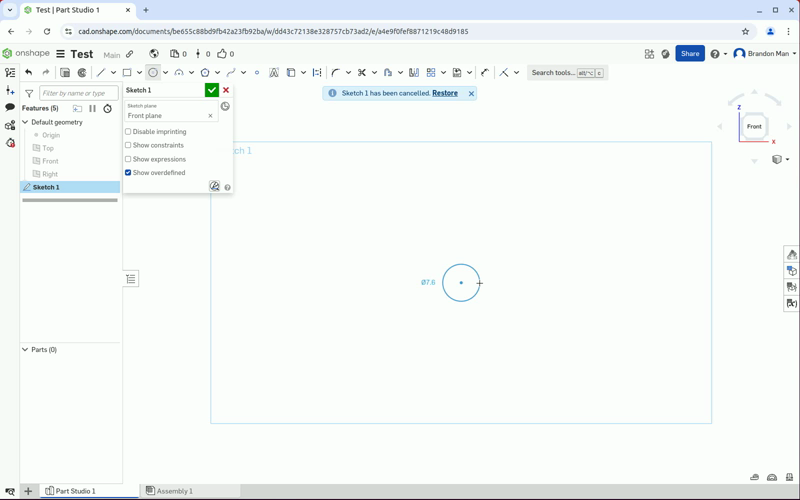
click(479, 282)
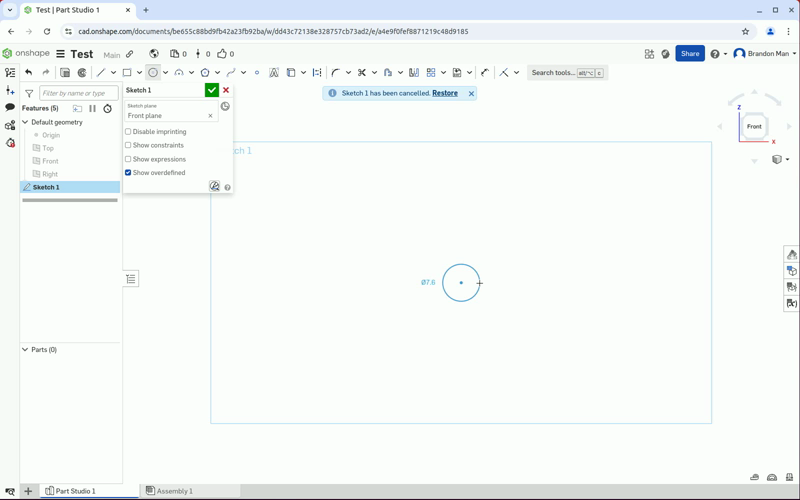
key(esc)
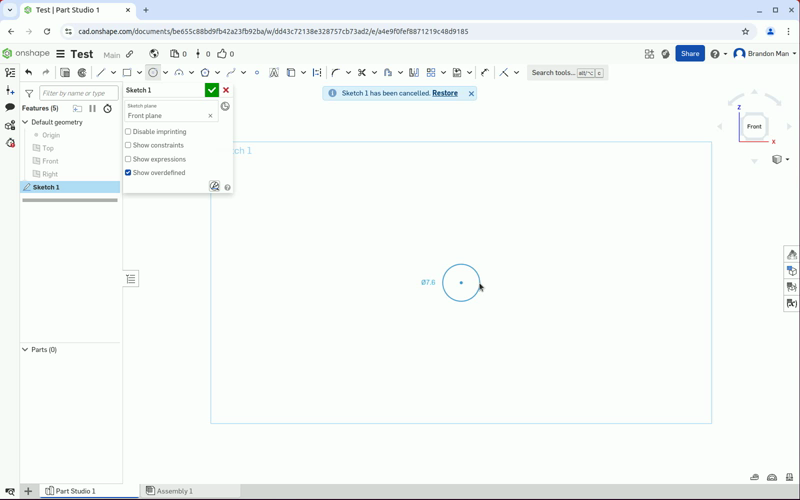
mouse_move(464, 295)
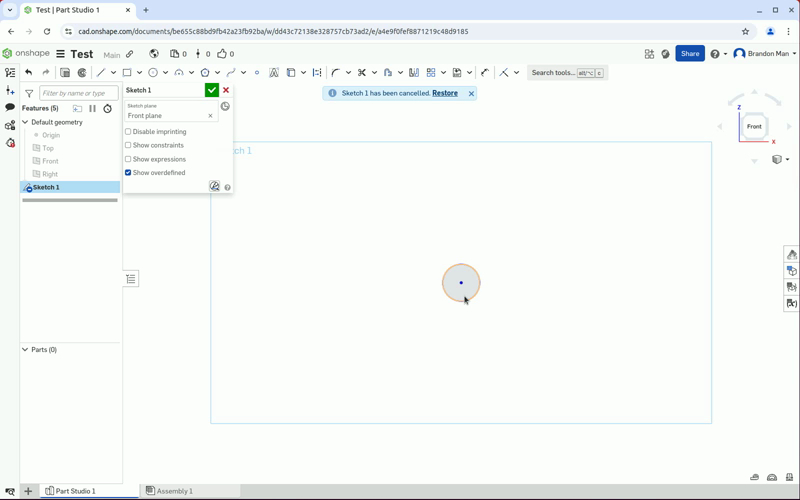
scroll(6)
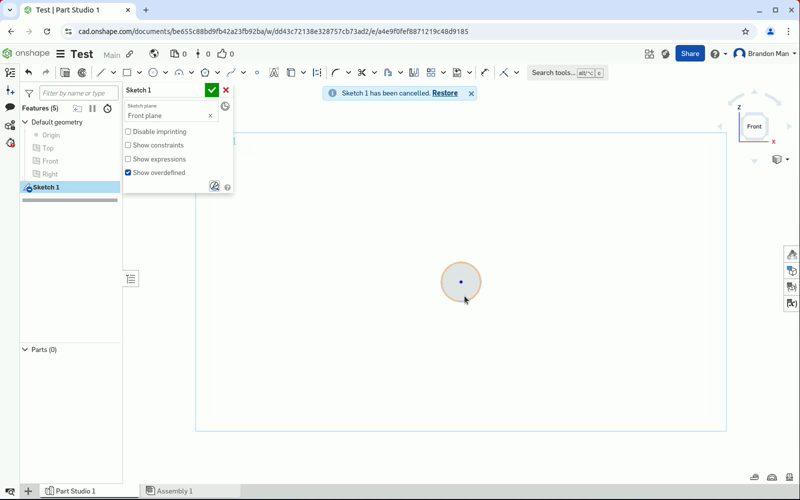
scroll(6)
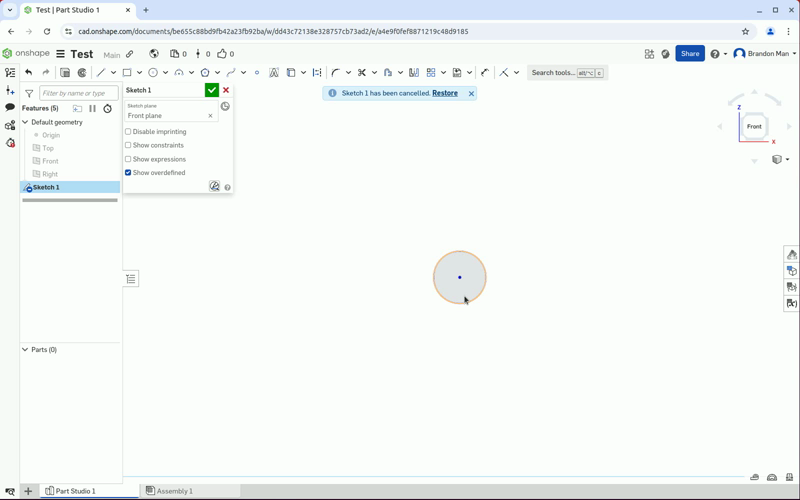
scroll(6)
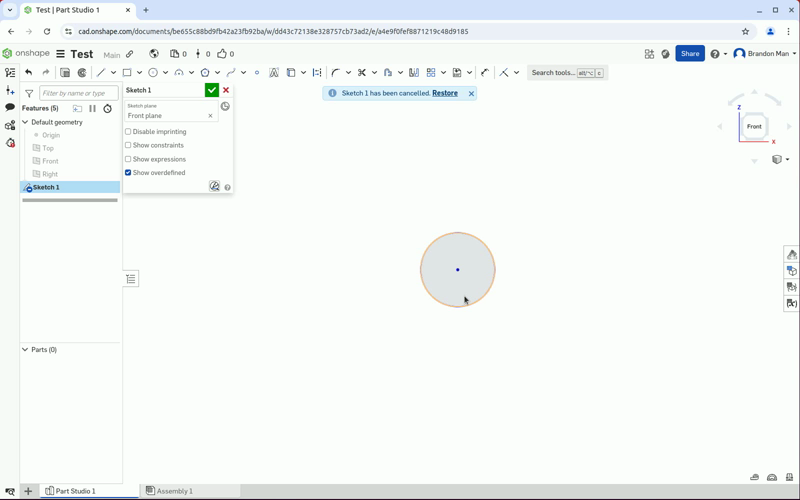
scroll(6)
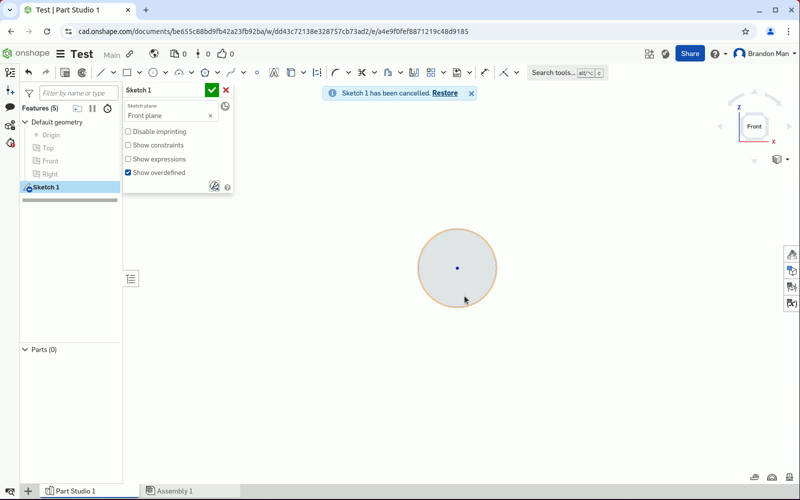
scroll(6)
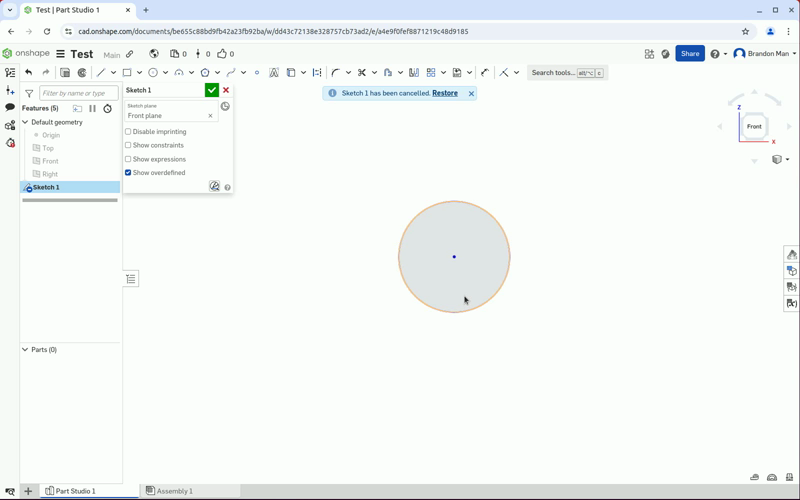
scroll(6)
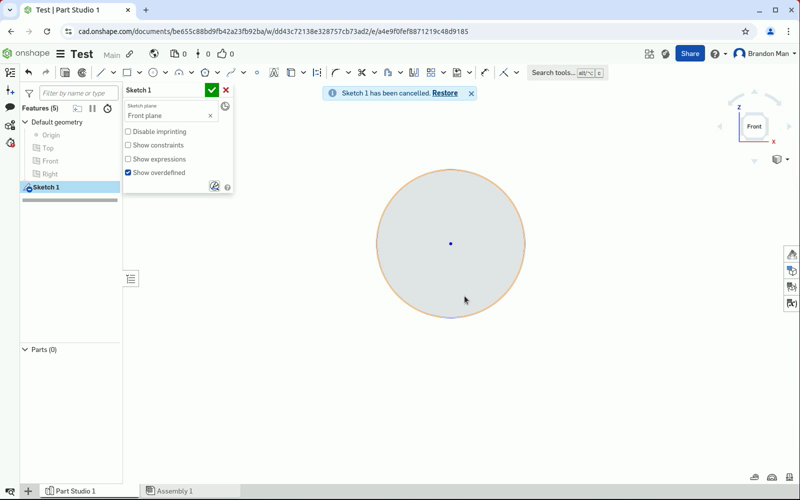
scroll(6)
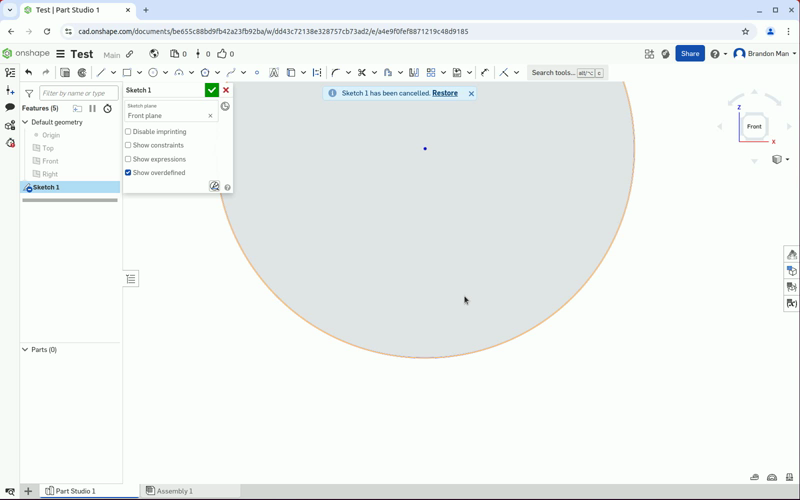
click(464, 295)
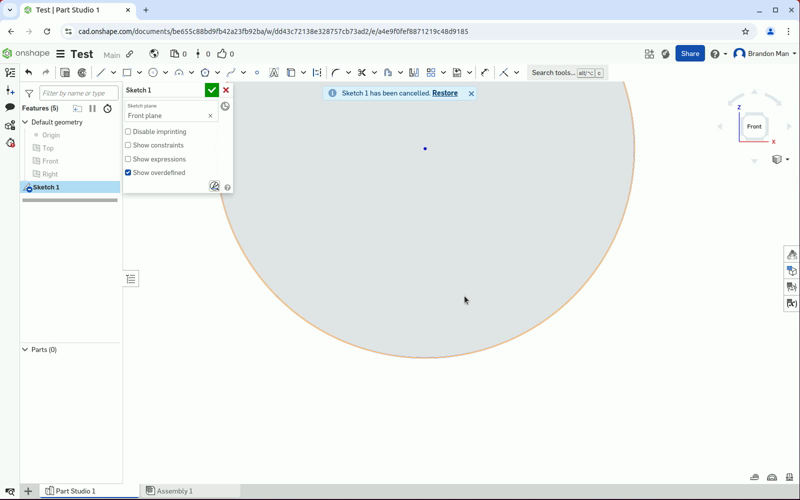
scroll(-6)
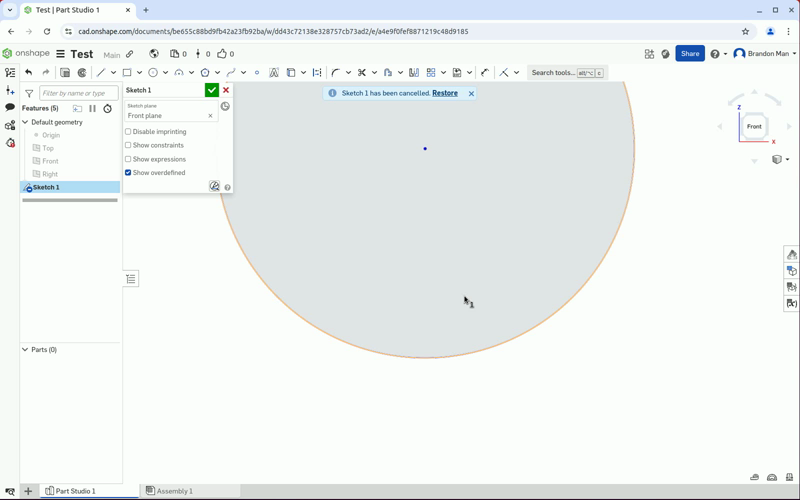
scroll(-6)
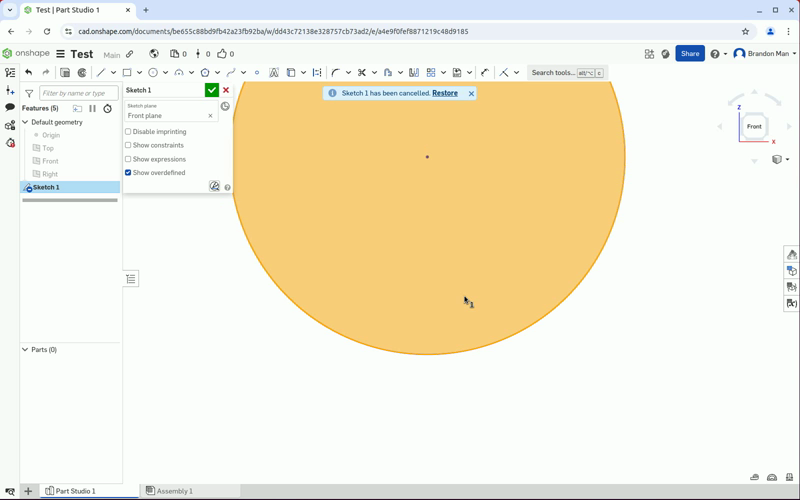
scroll(-6)
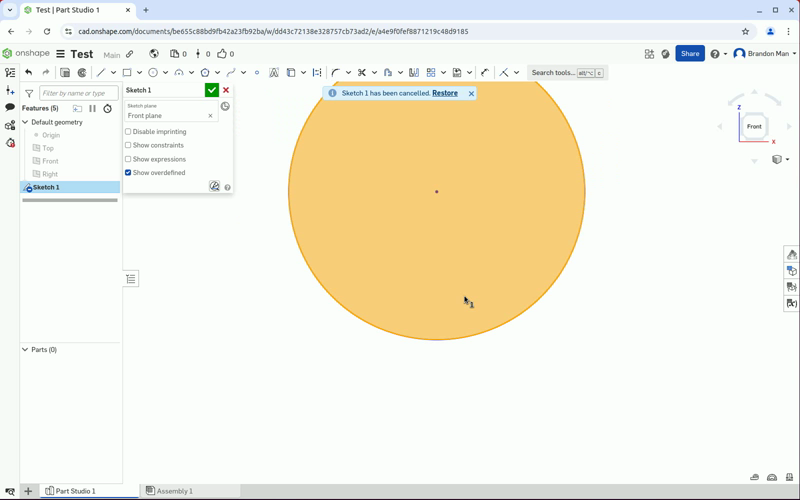
scroll(-6)
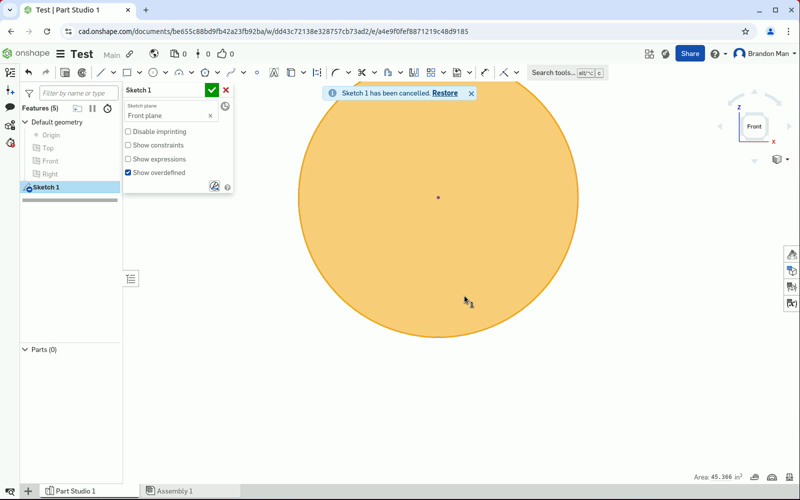
scroll(-6)
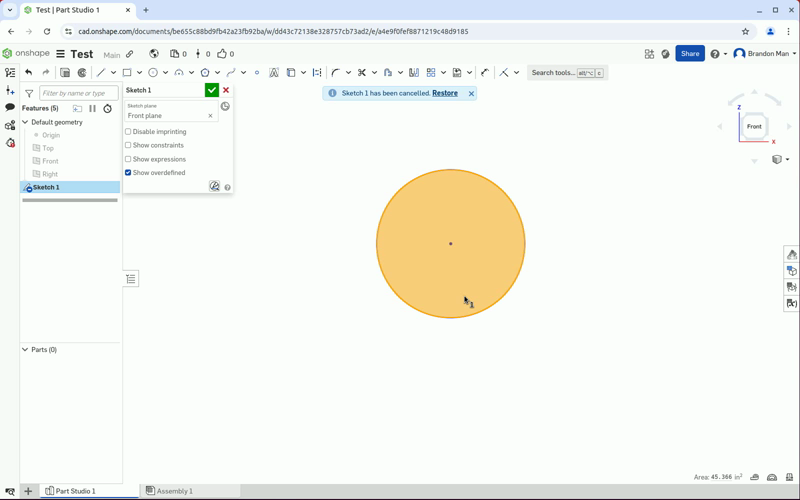
scroll(-6)
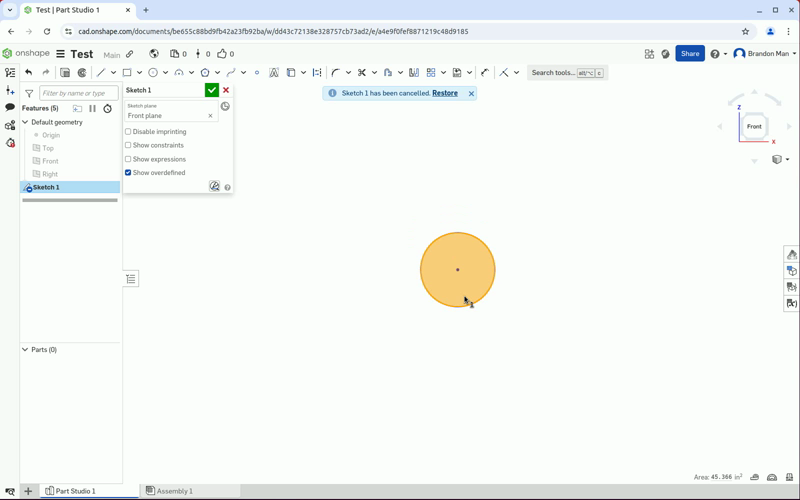
scroll(-6)
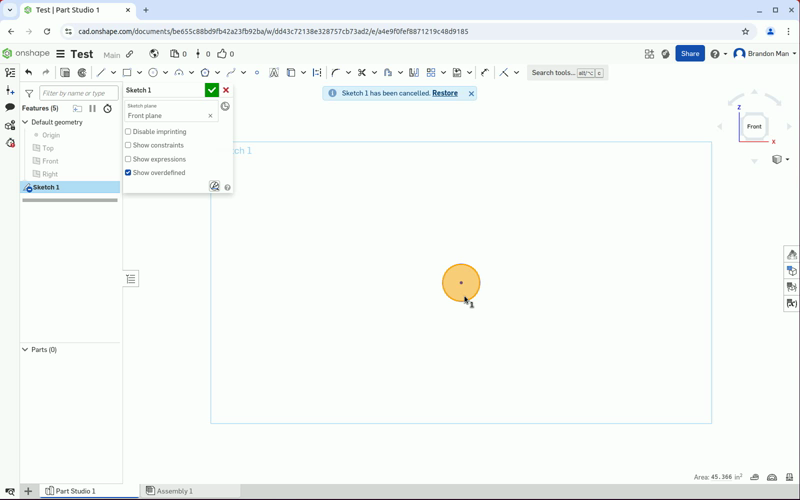
mouse_move(73, 352)
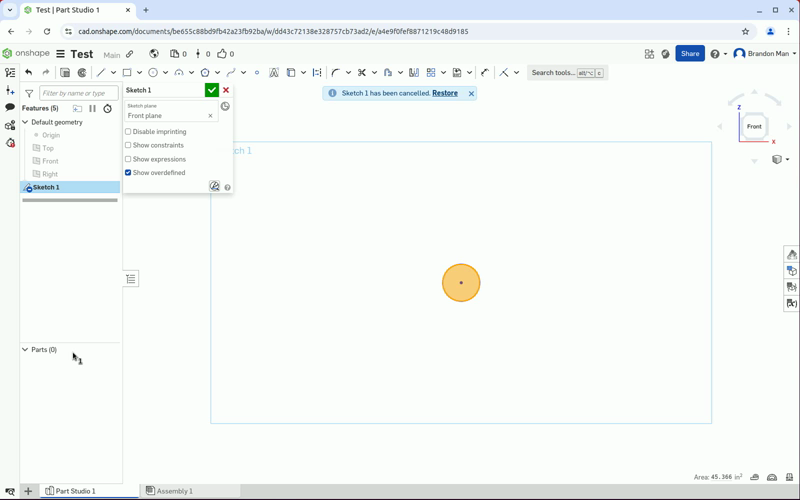
key(shift+y)
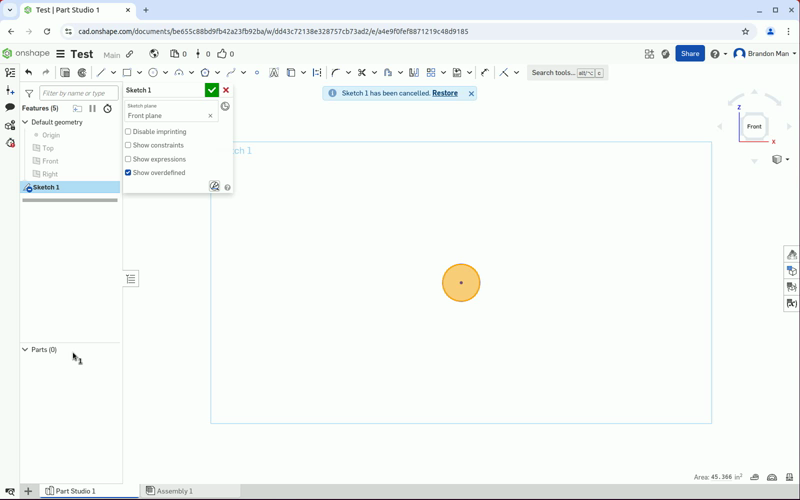
key(shift+e)
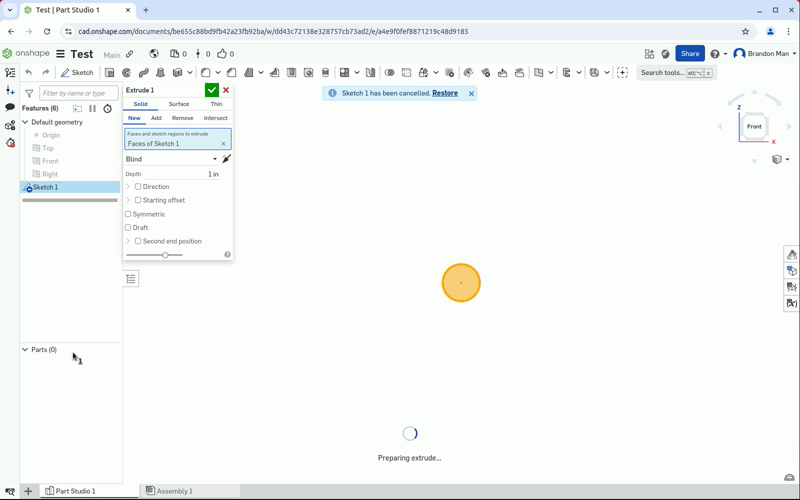
mouse_move(143, 106)
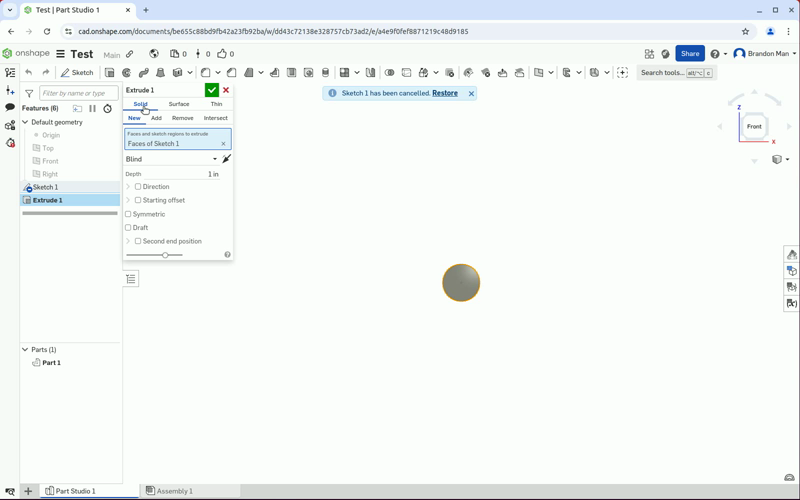
click(143, 106)
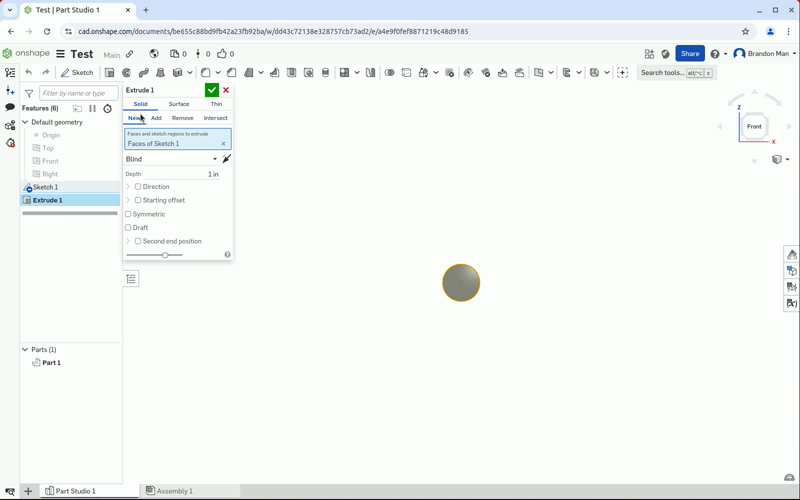
mouse_move(137, 120)
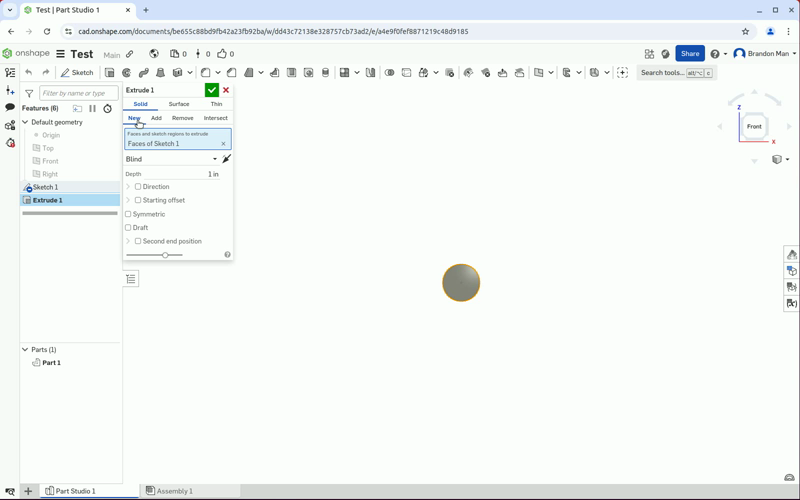
click(137, 120)
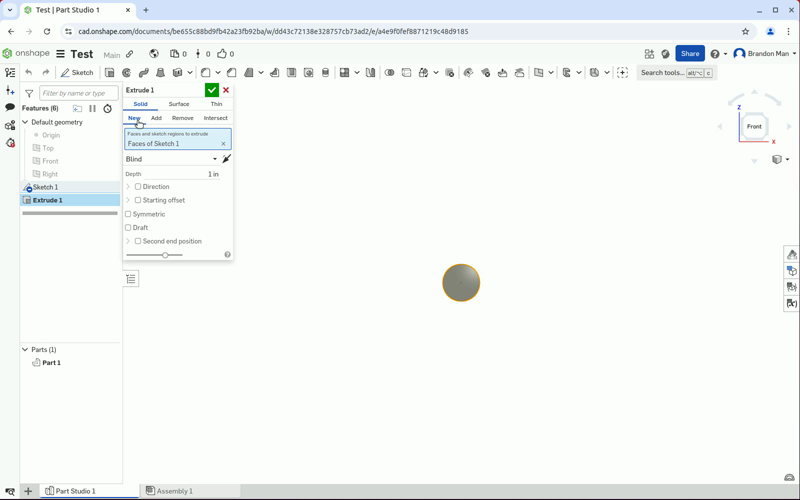
key(tab, 4)
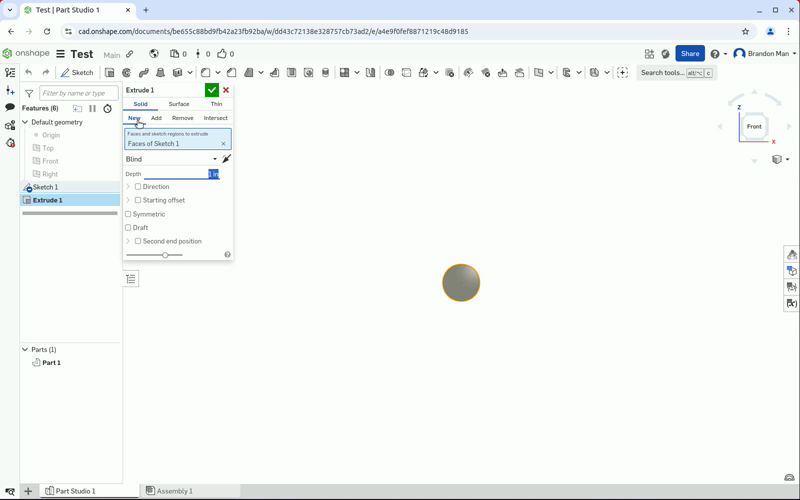
text(1.926)
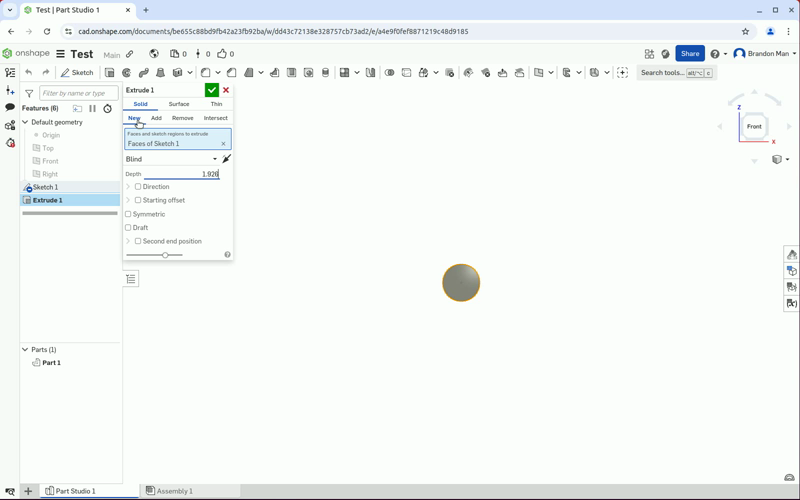
key(enter)
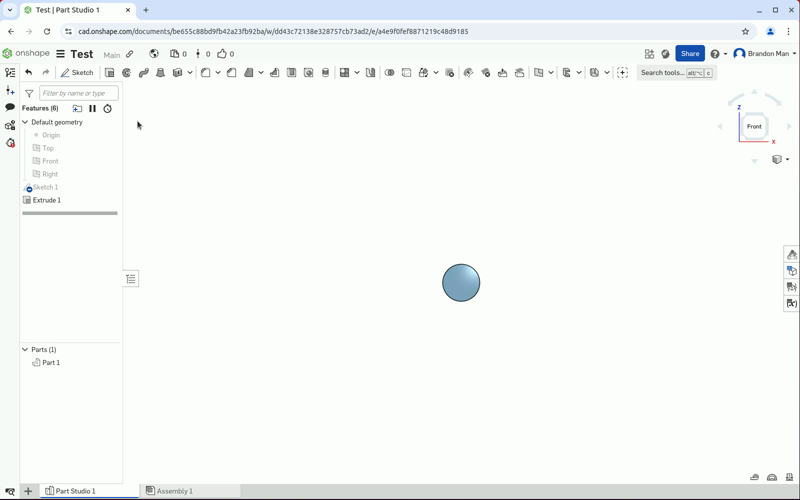
key(shift+h)
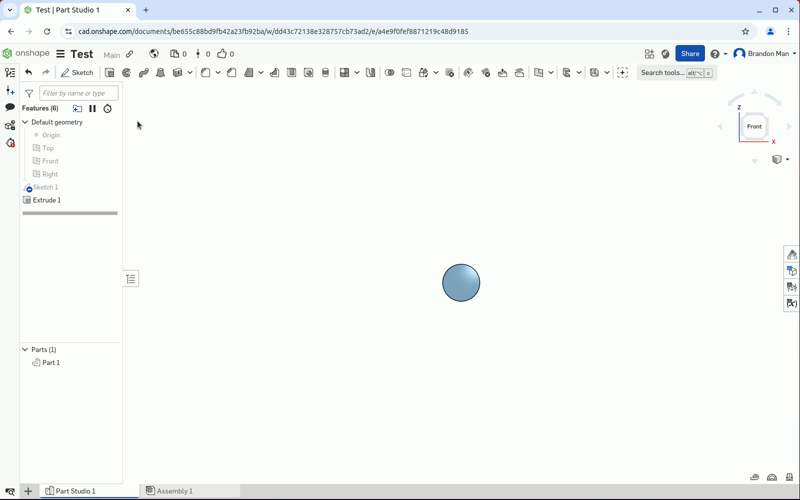
key(shift+h)
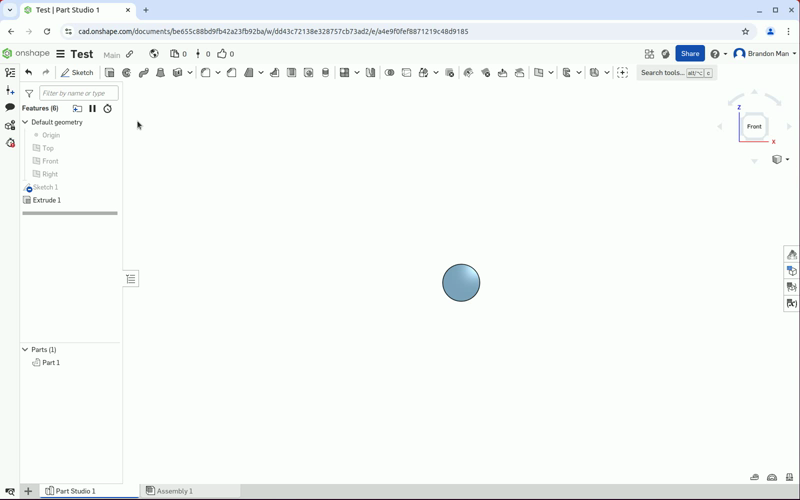
mouse_move(73, 189)
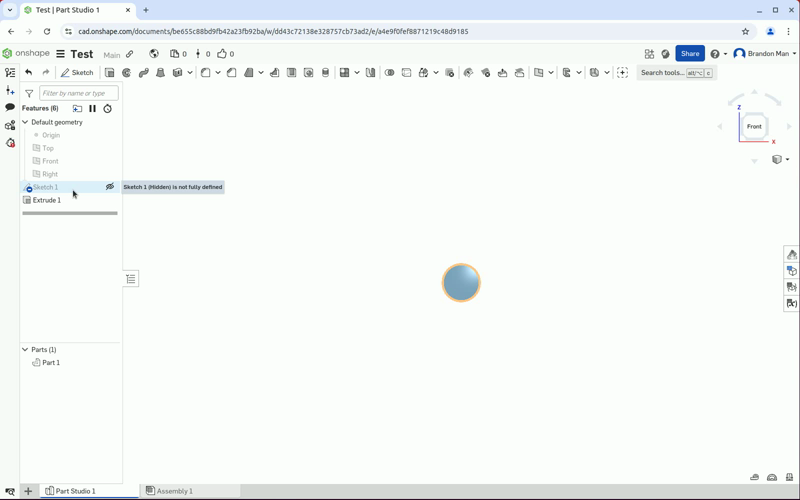
click(73, 189)
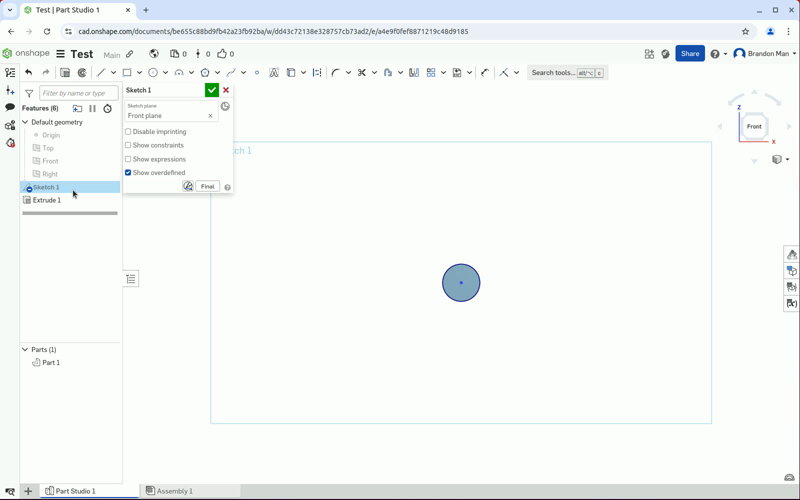
mouse_move(229, 92)
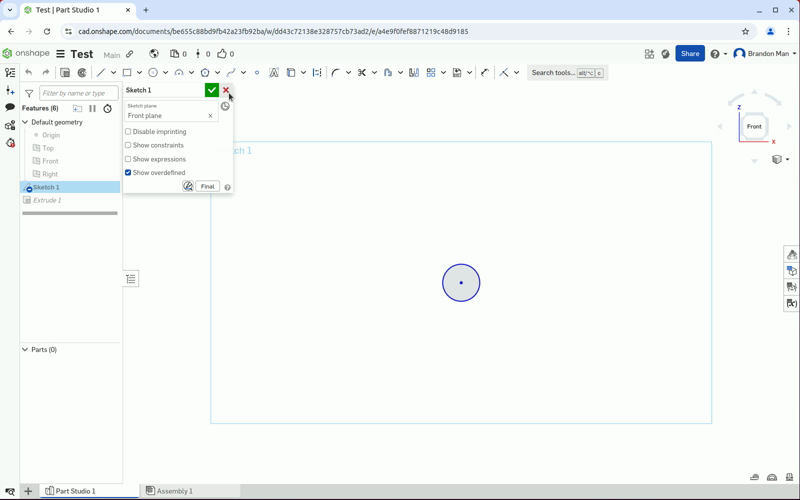
click(229, 92)
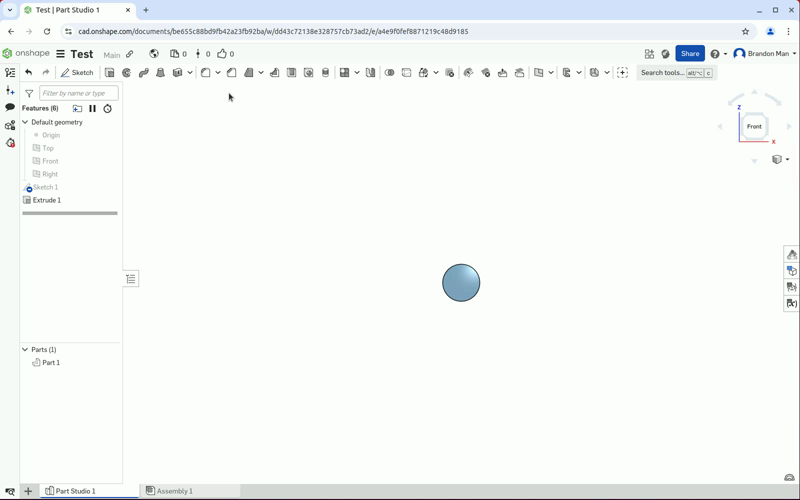
mouse_move(541, 75)
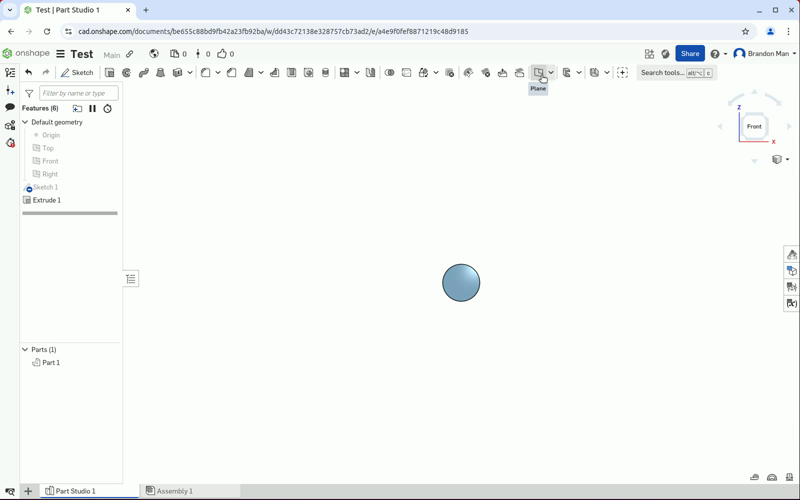
click(541, 75)
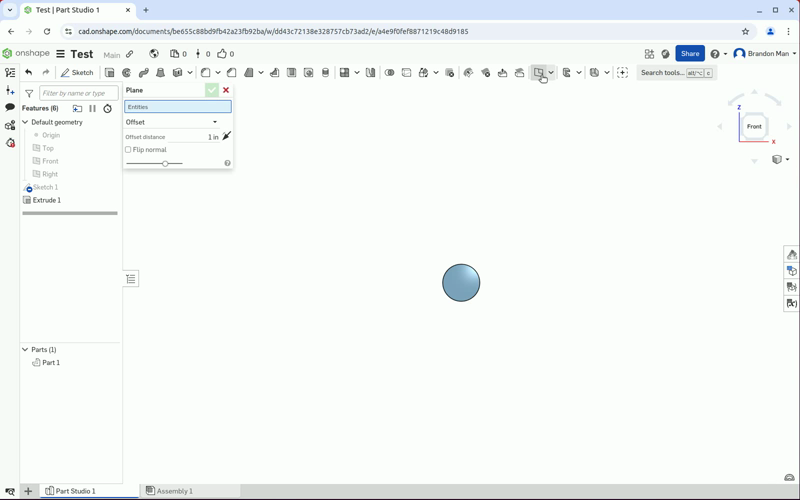
mouse_move(73, 163)
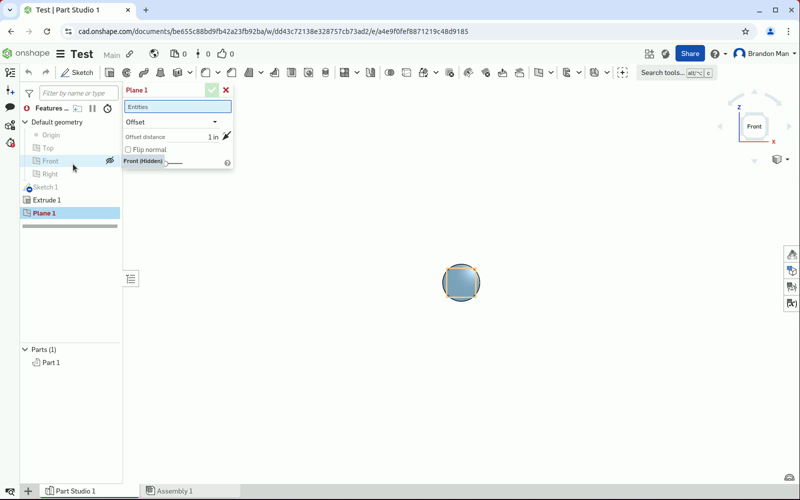
click(73, 163)
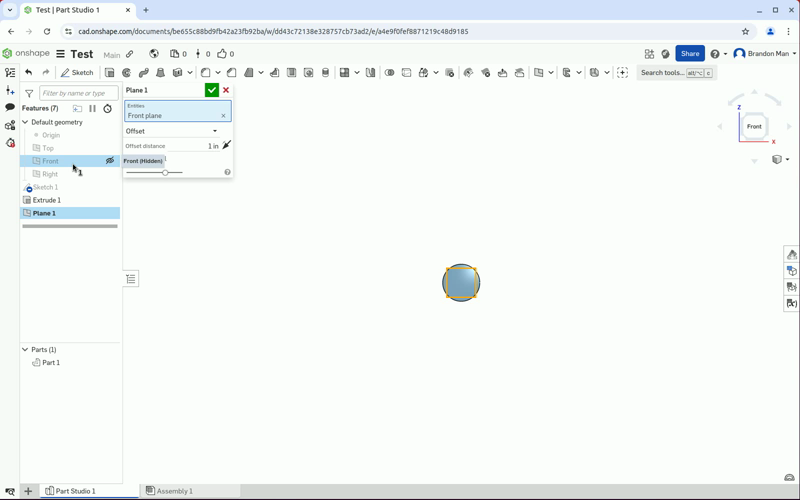
key(tab, 2)
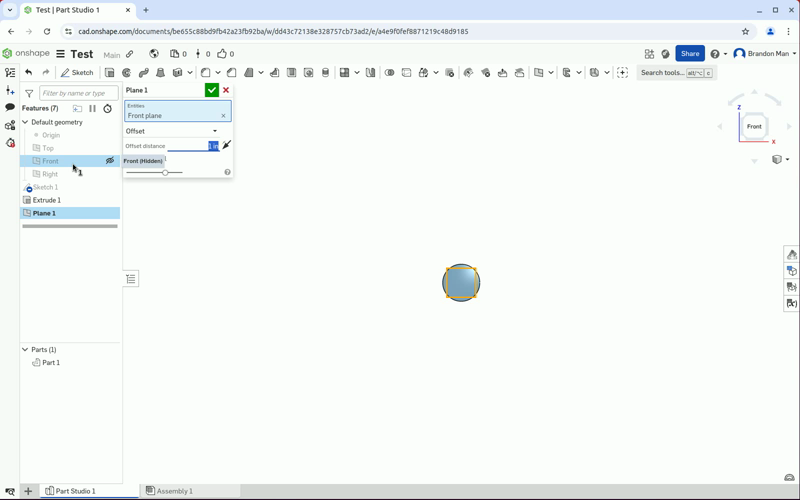
text(1.91)
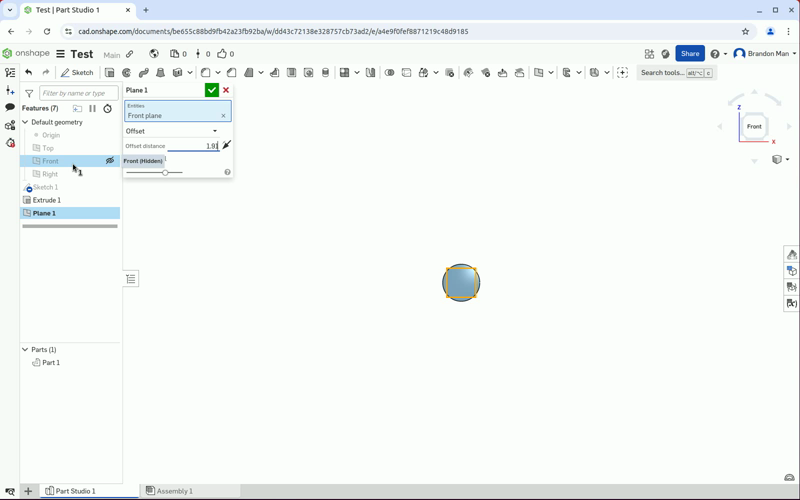
key(enter, 2)
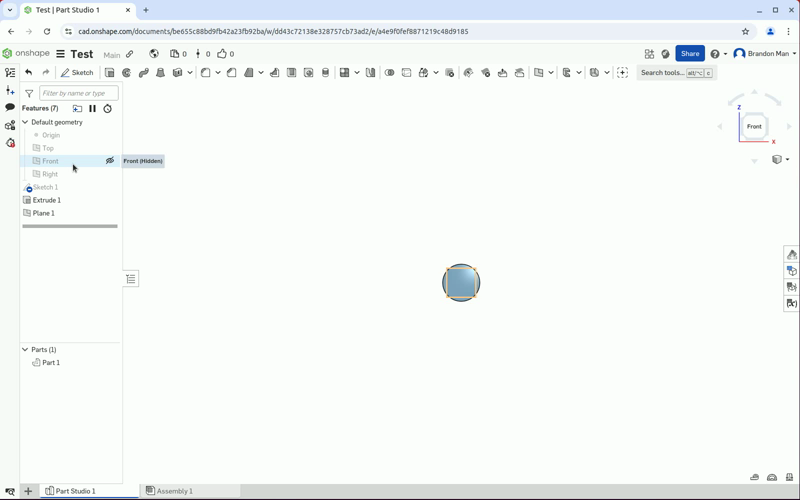
key(shift+s)
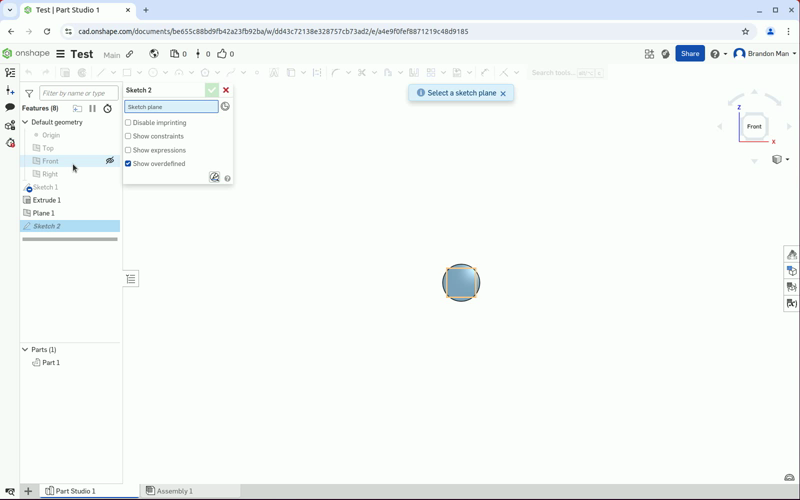
mouse_move(73, 215)
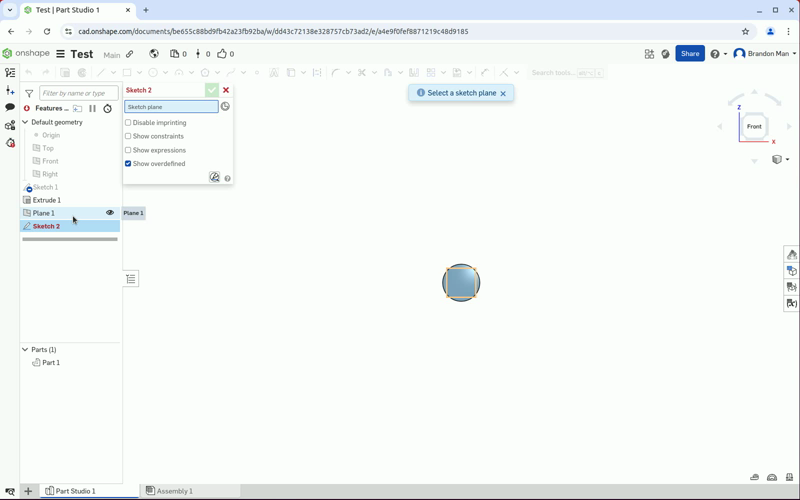
click(73, 215)
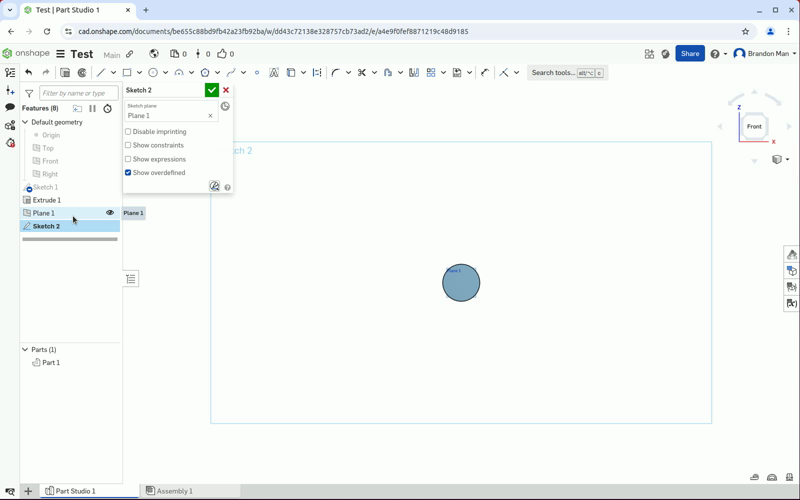
mouse_move(73, 352)
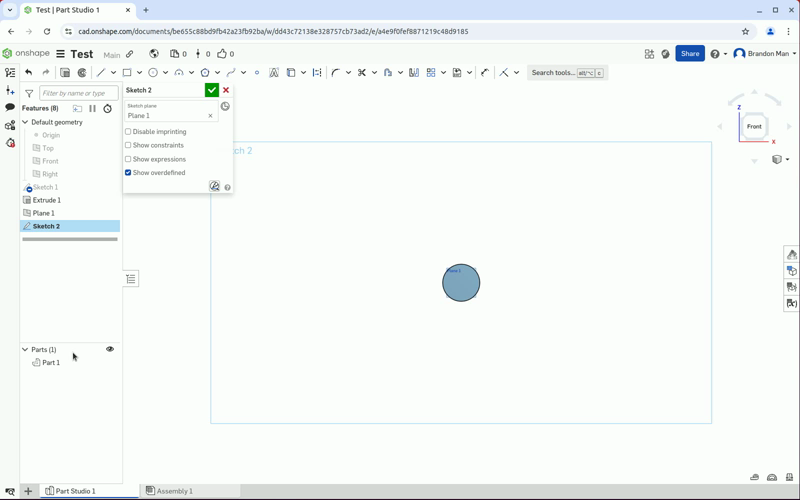
key(y)
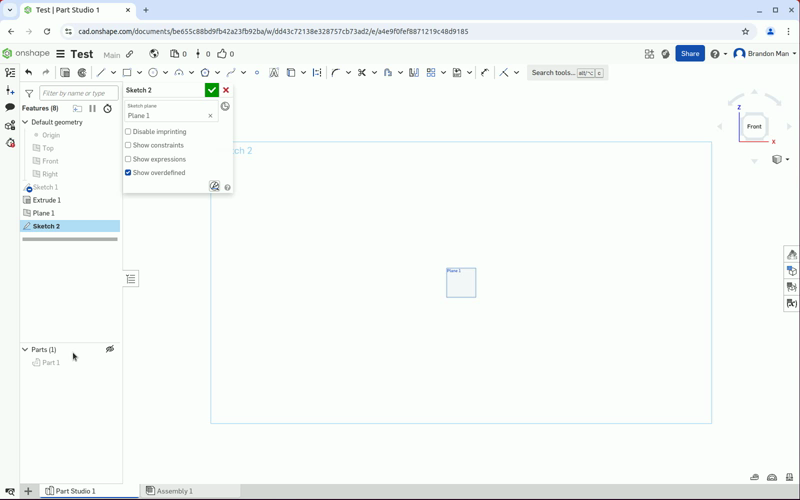
key(c)
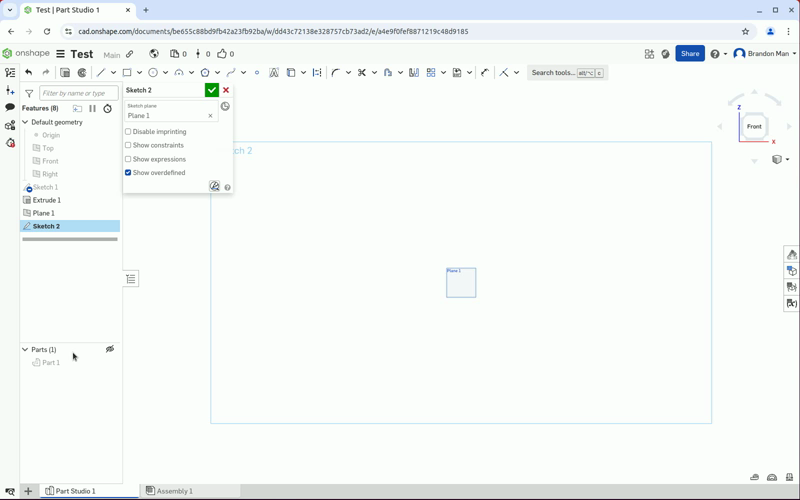
key_down(shift)
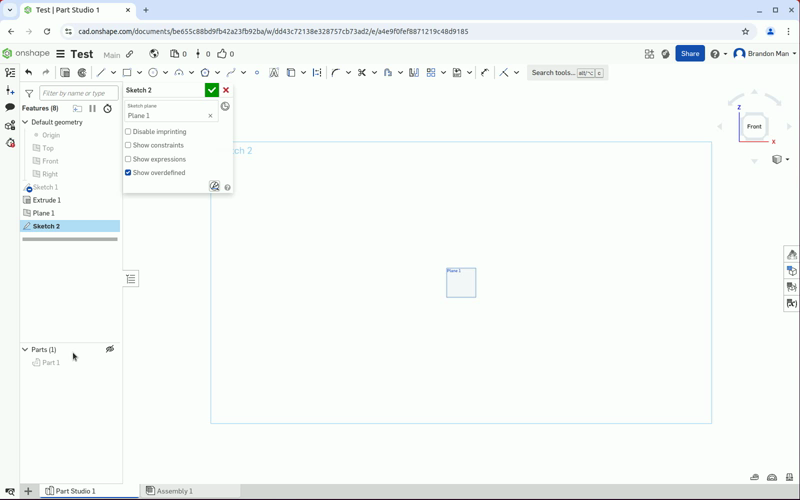
mouse_move(461, 282)
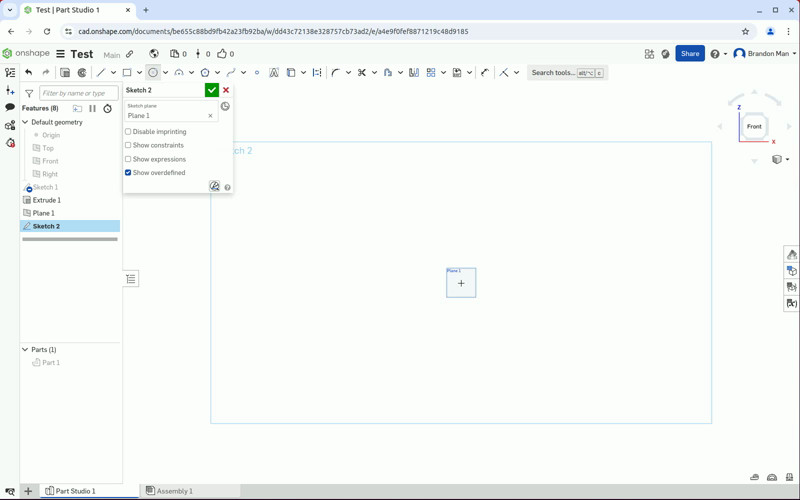
click(461, 282)
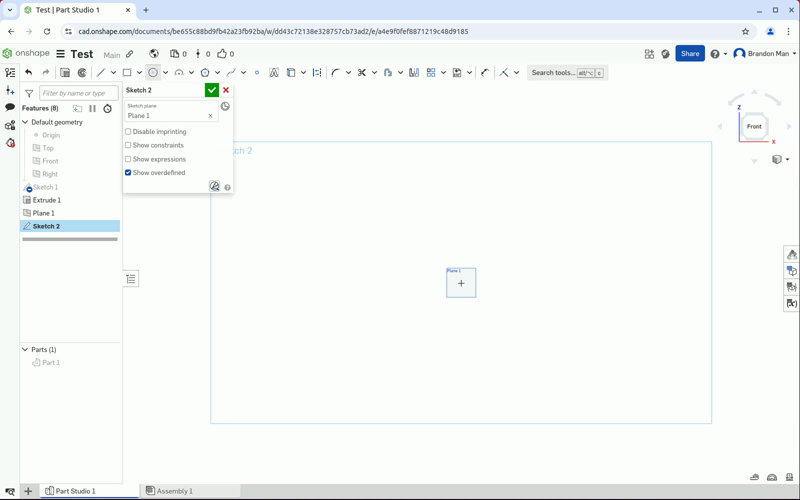
key_up(shift)
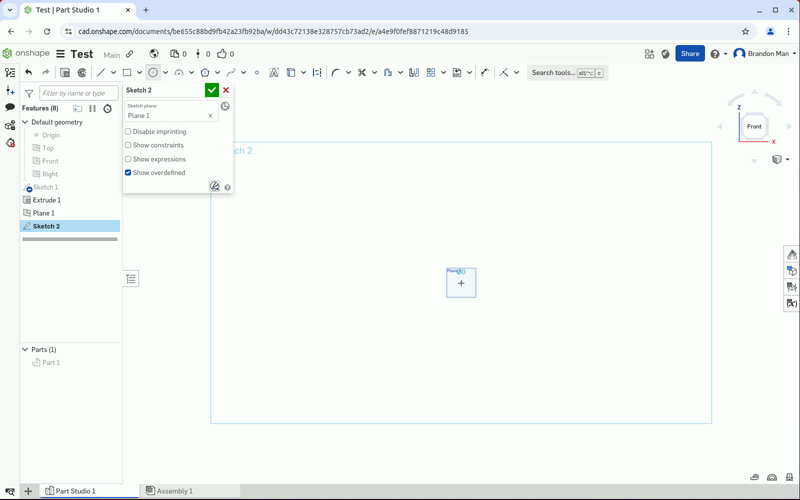
mouse_move(473, 282)
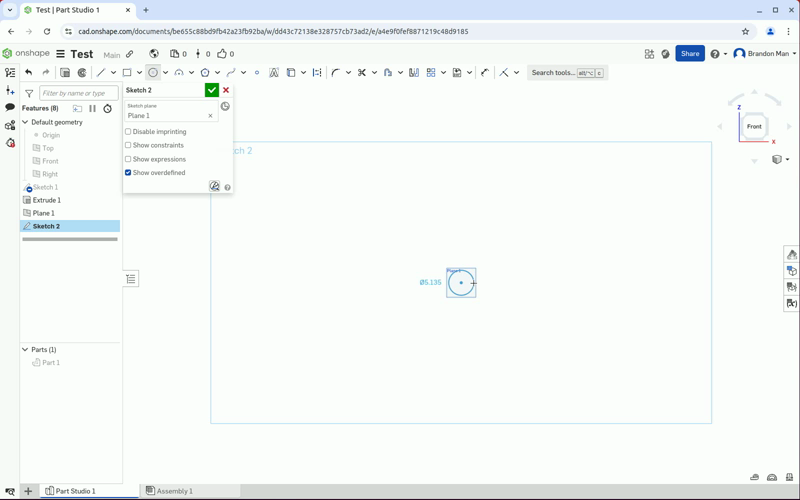
click(473, 282)
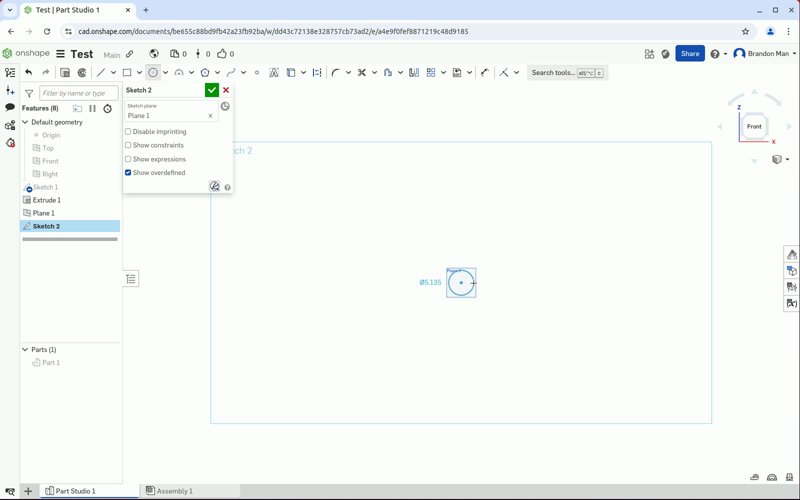
key(esc)
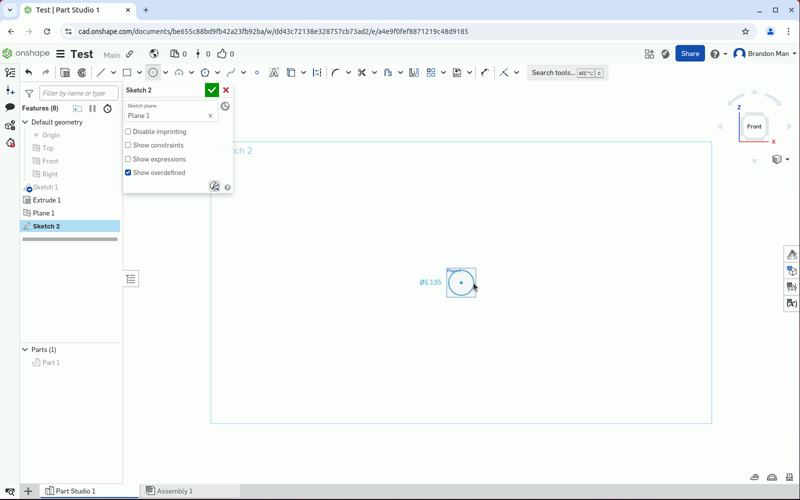
mouse_move(468, 285)
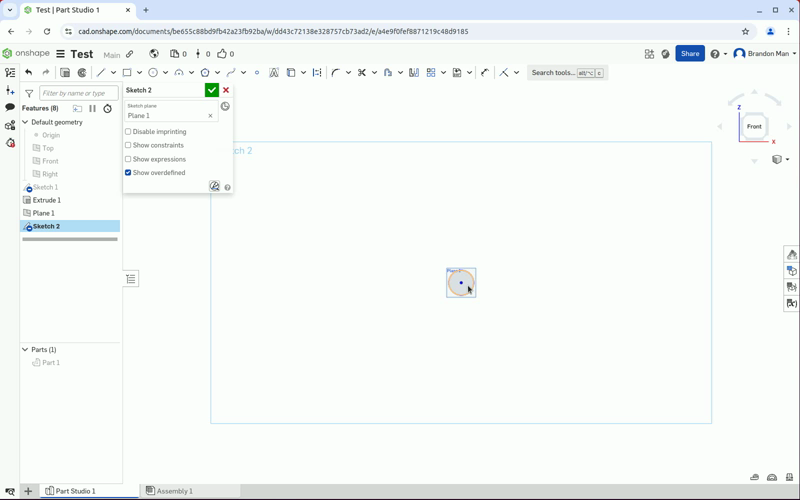
scroll(6)
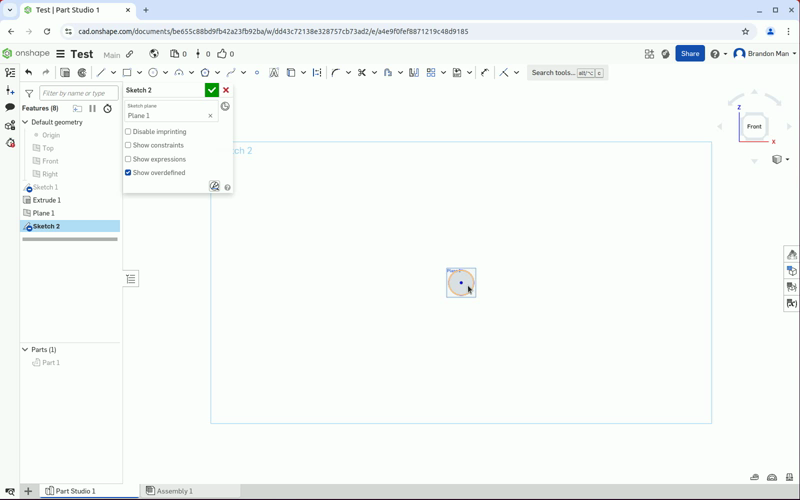
scroll(6)
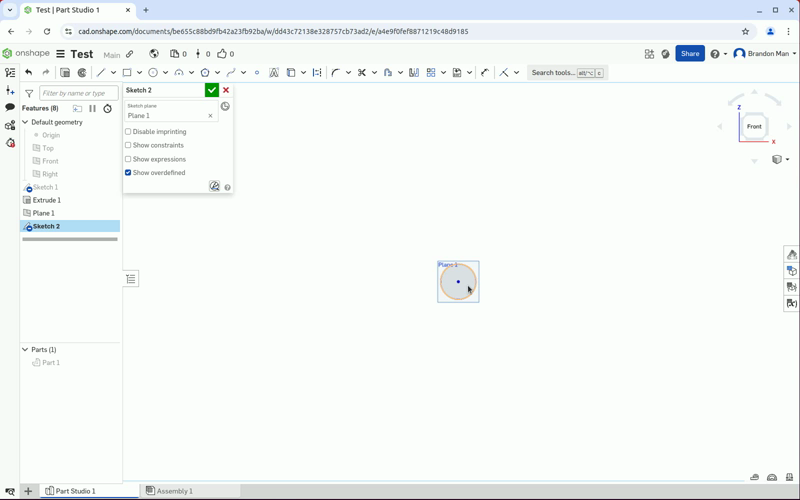
scroll(6)
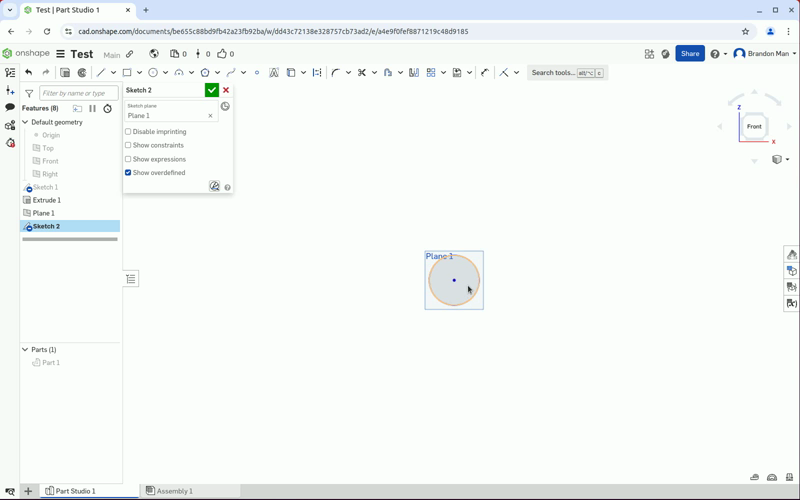
scroll(6)
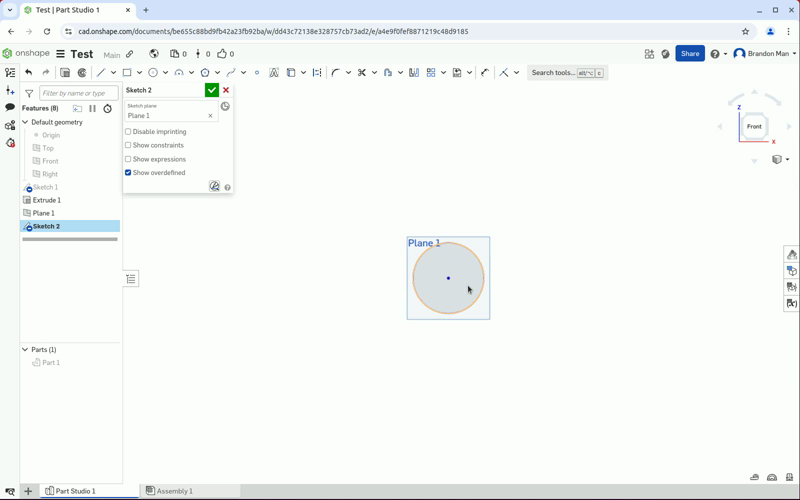
scroll(6)
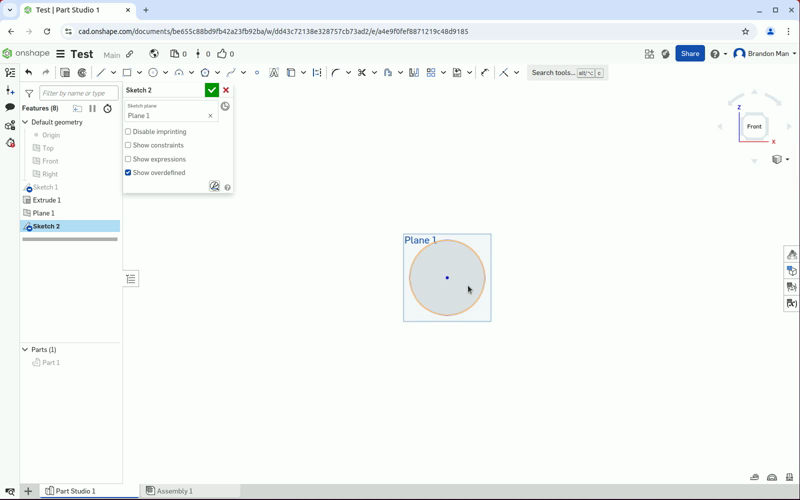
scroll(6)
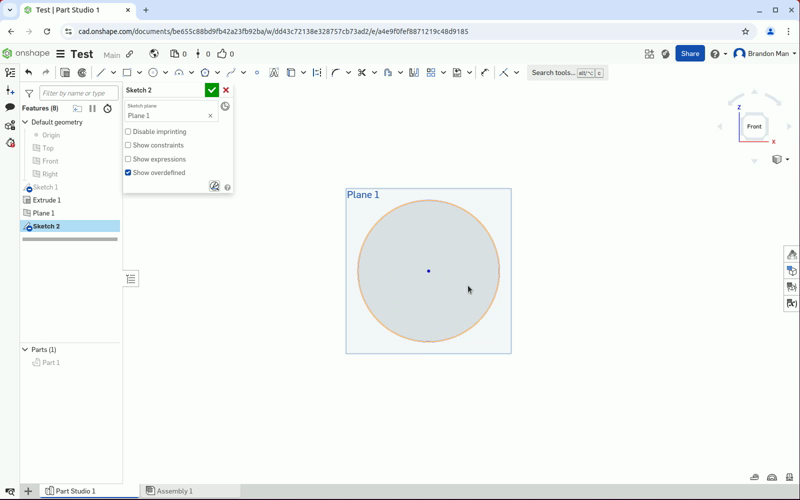
scroll(6)
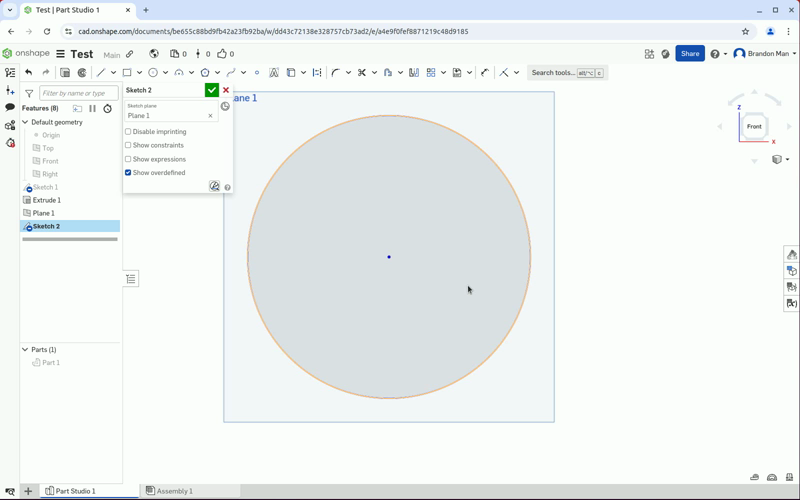
click(468, 285)
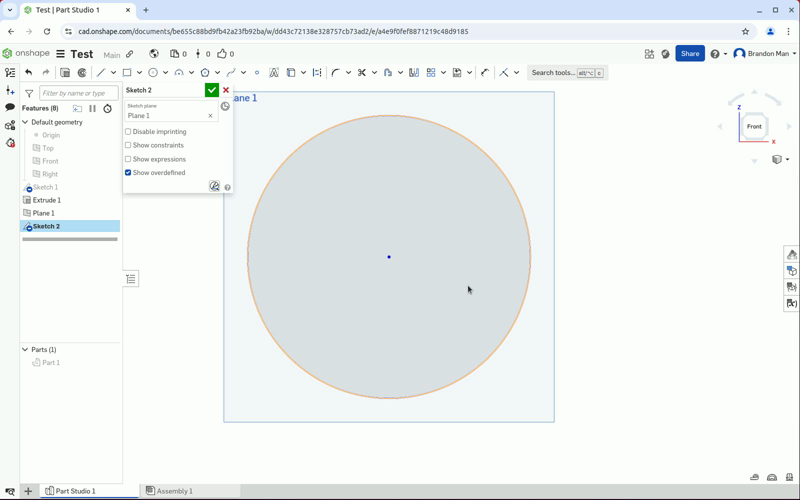
scroll(-6)
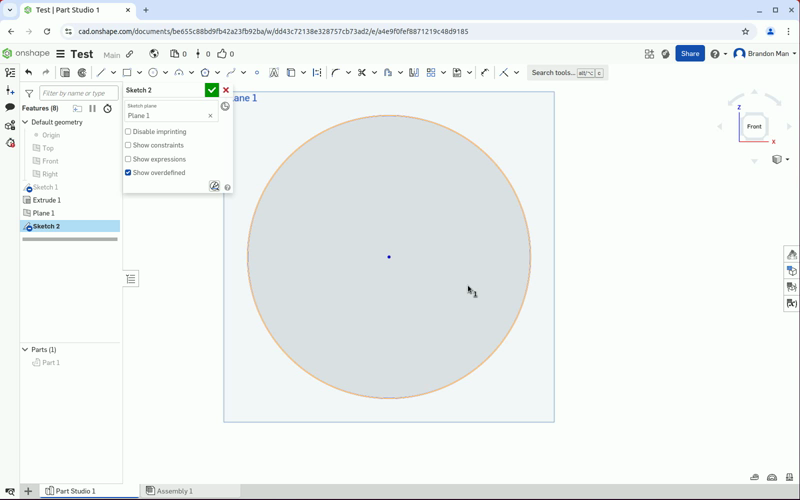
scroll(-6)
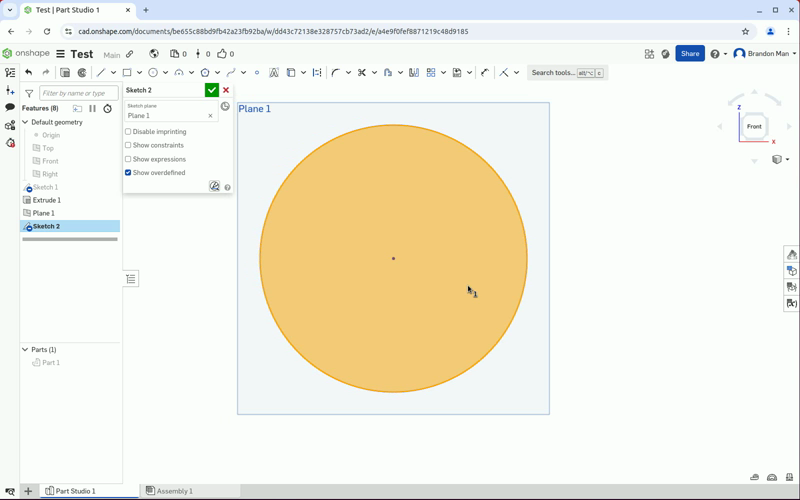
scroll(-6)
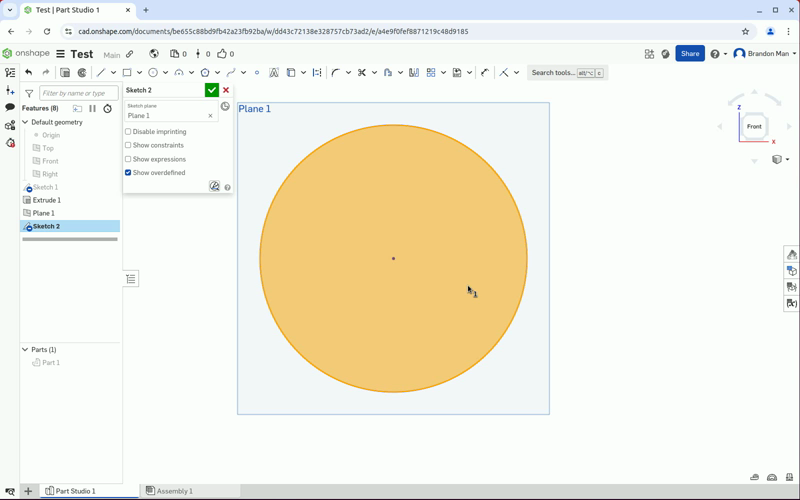
scroll(-6)
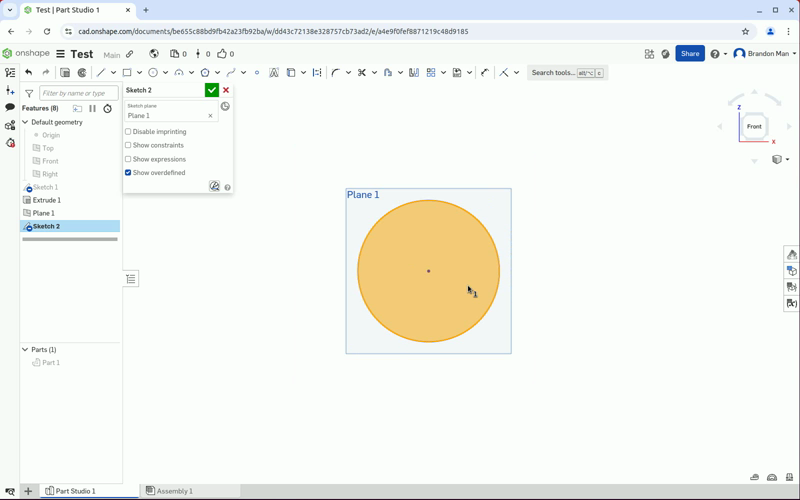
scroll(-6)
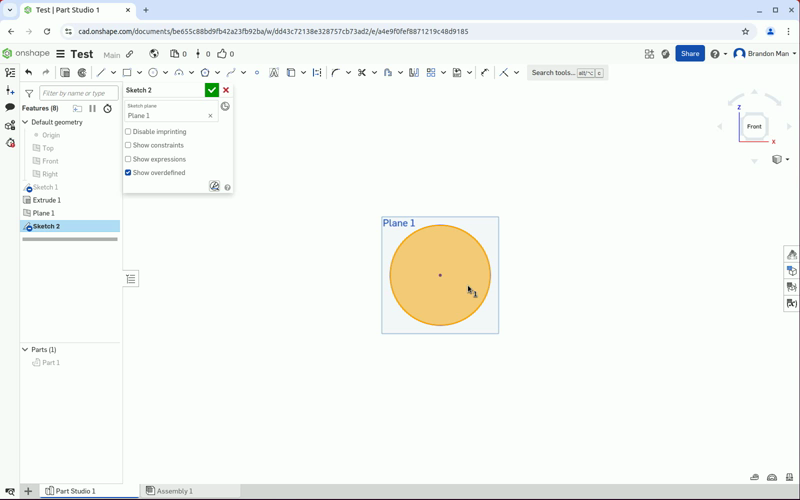
scroll(-6)
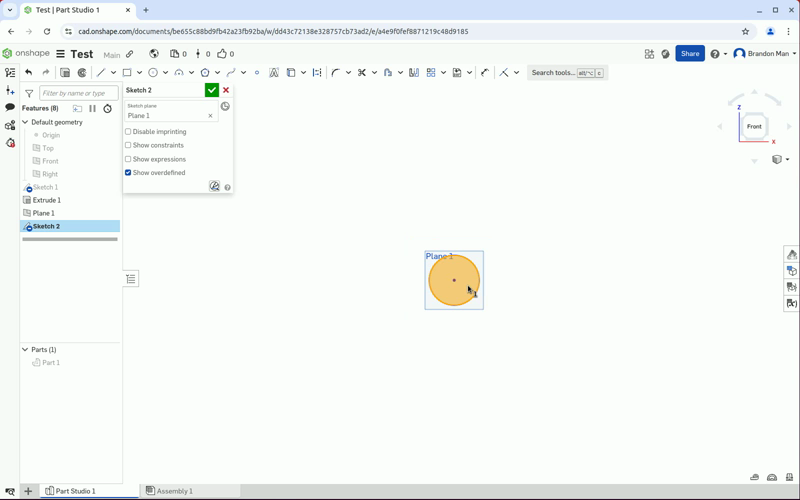
scroll(-6)
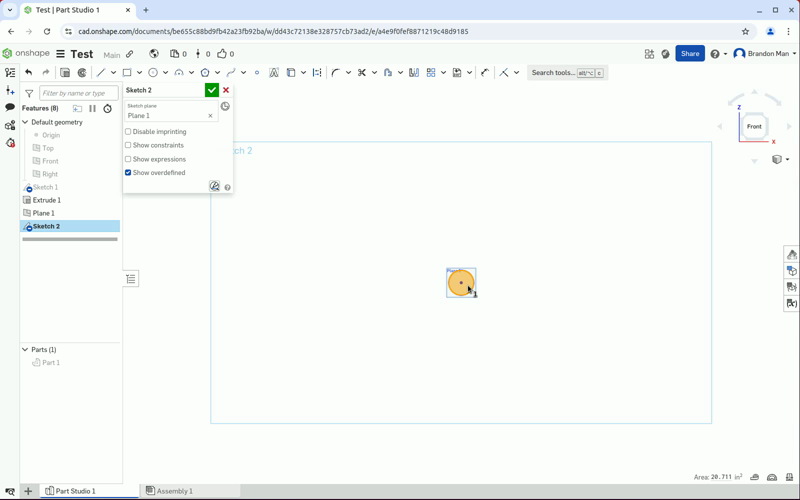
mouse_move(73, 352)
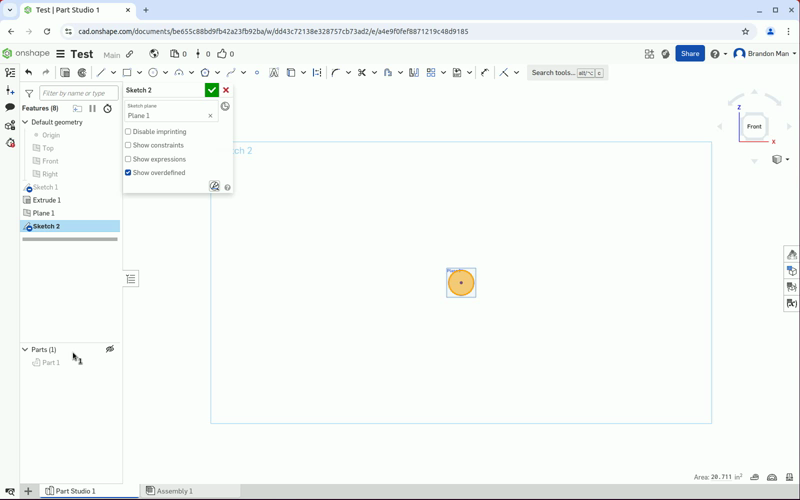
key(shift+y)
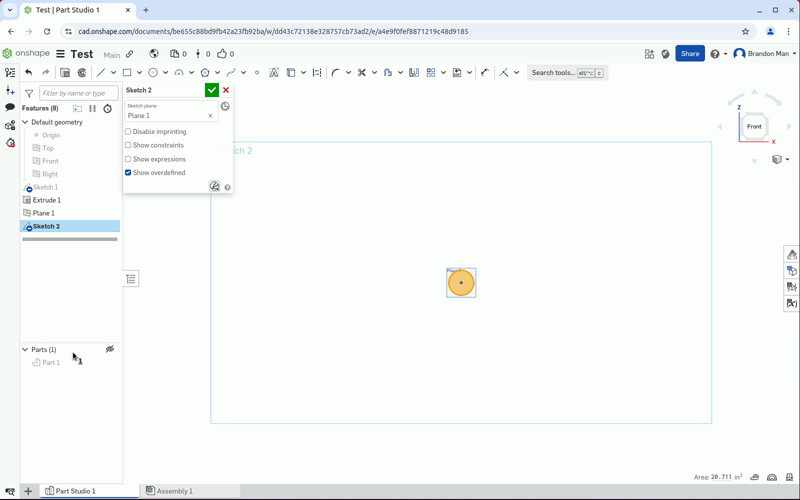
key(shift+e)
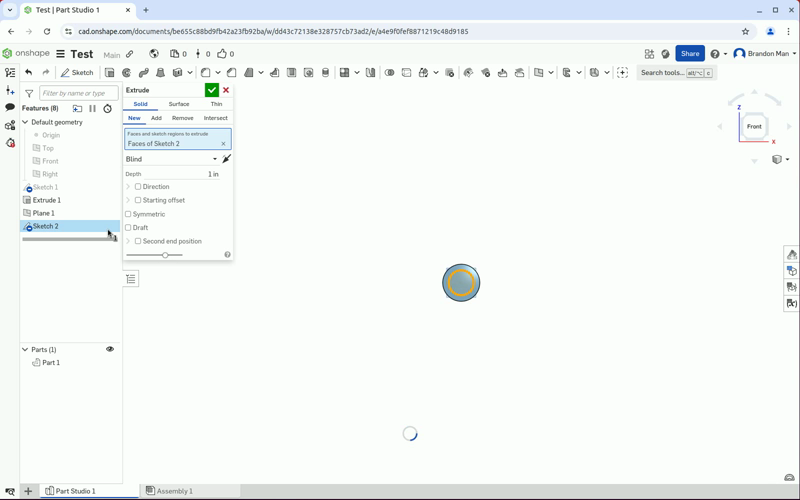
mouse_move(143, 106)
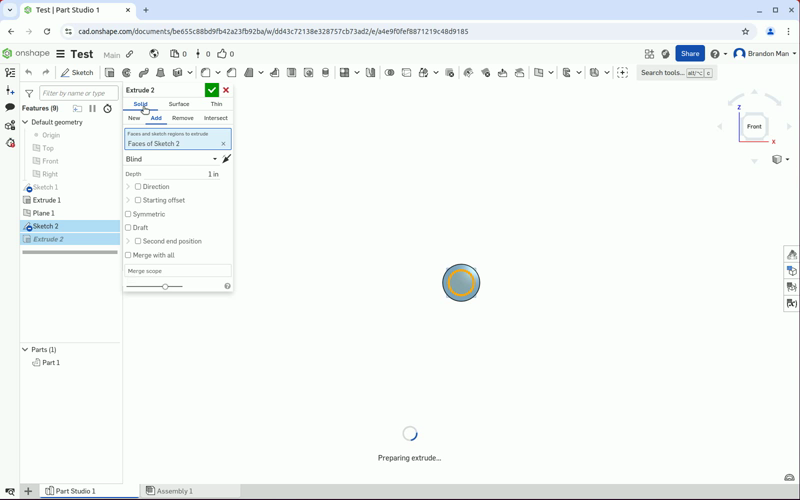
click(143, 106)
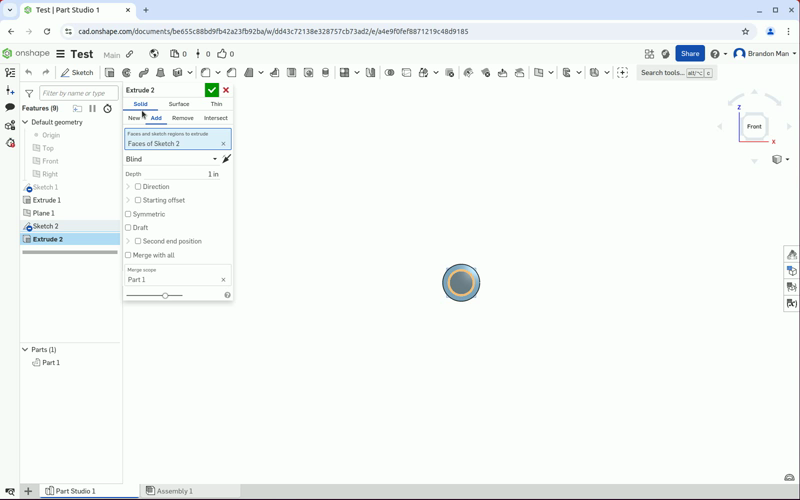
mouse_move(137, 120)
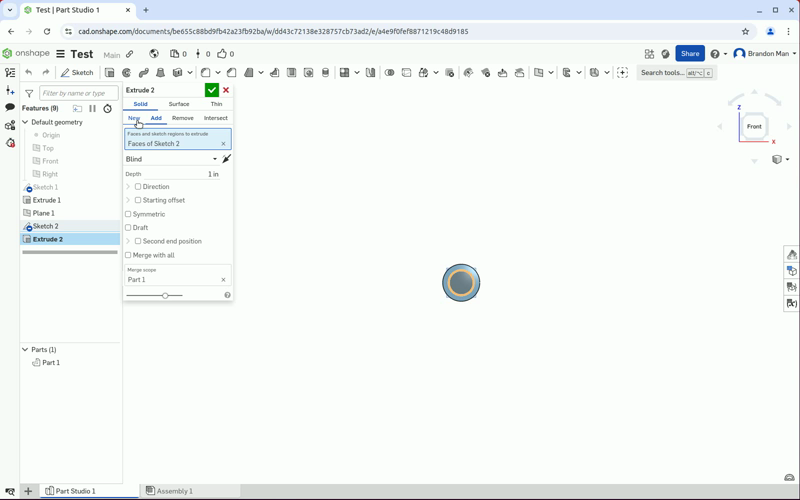
click(137, 120)
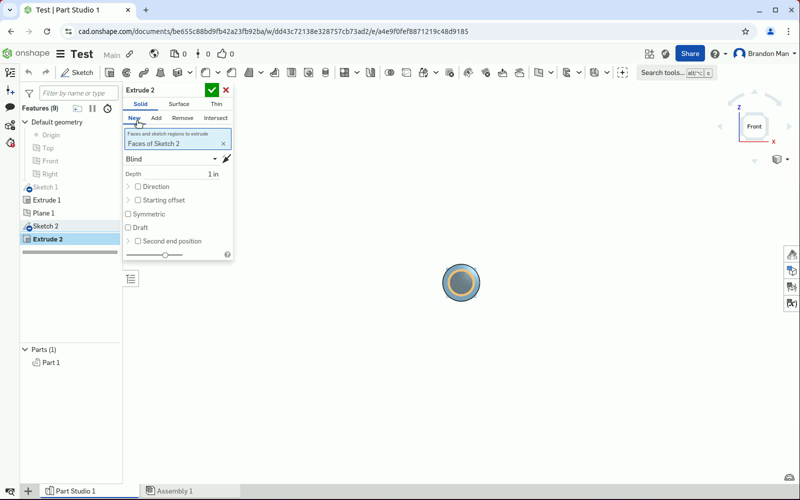
key(tab, 4)
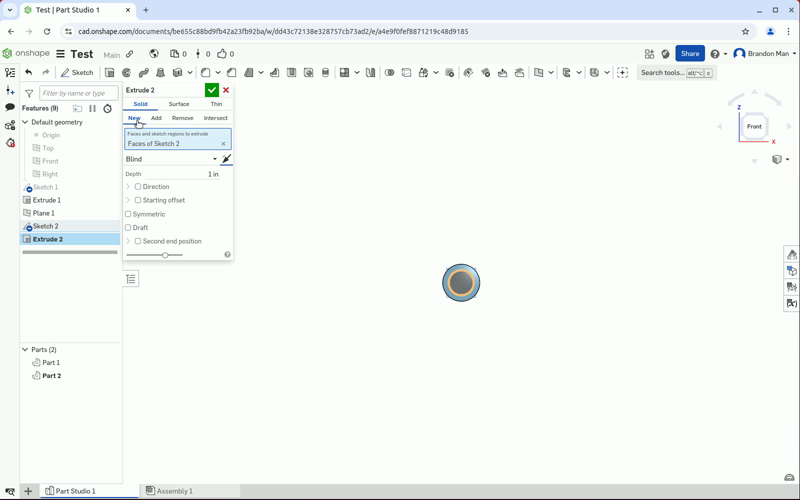
text(21.183)
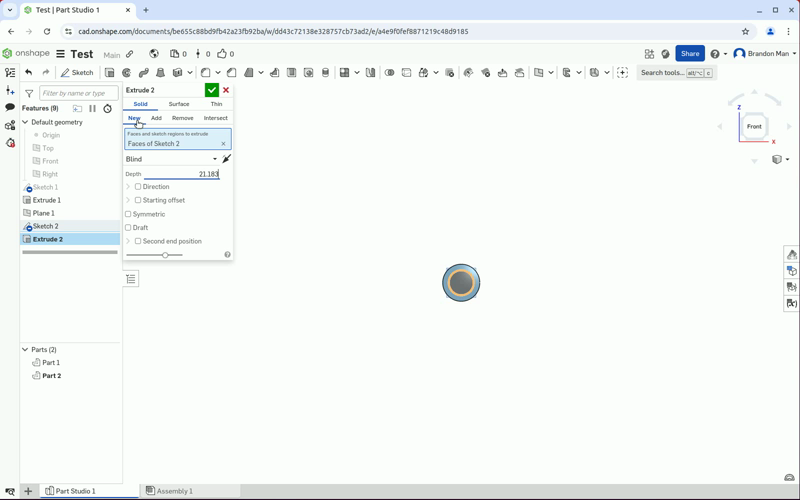
key(enter)
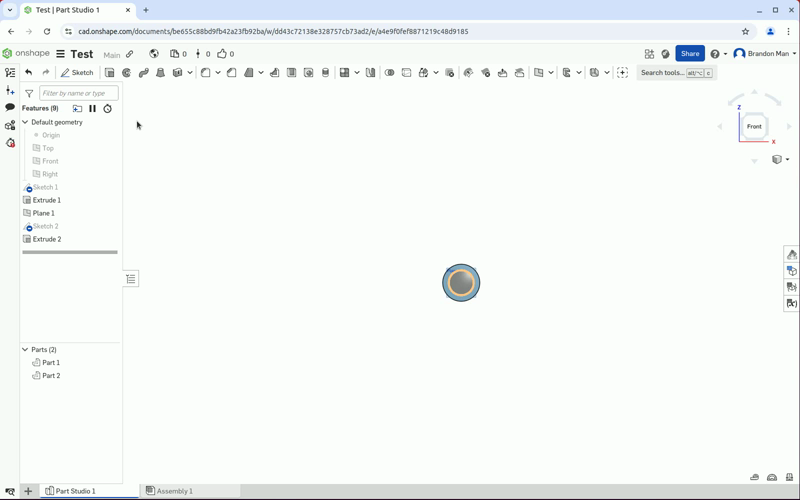
key(shift+h)
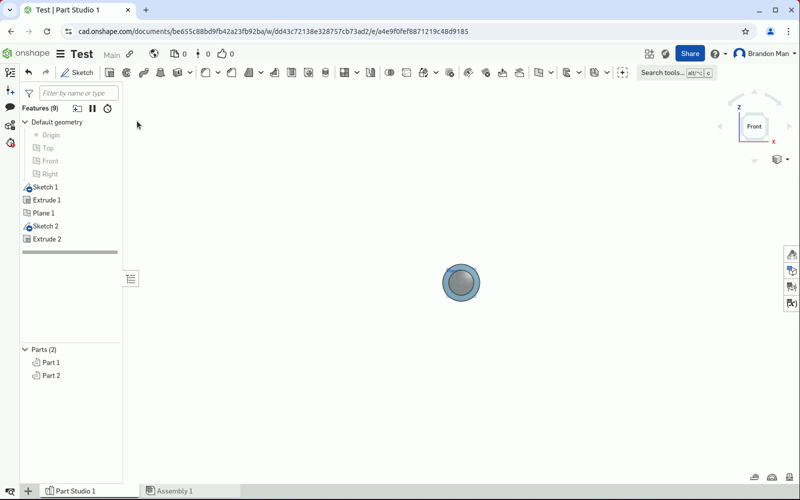
key(shift+h)
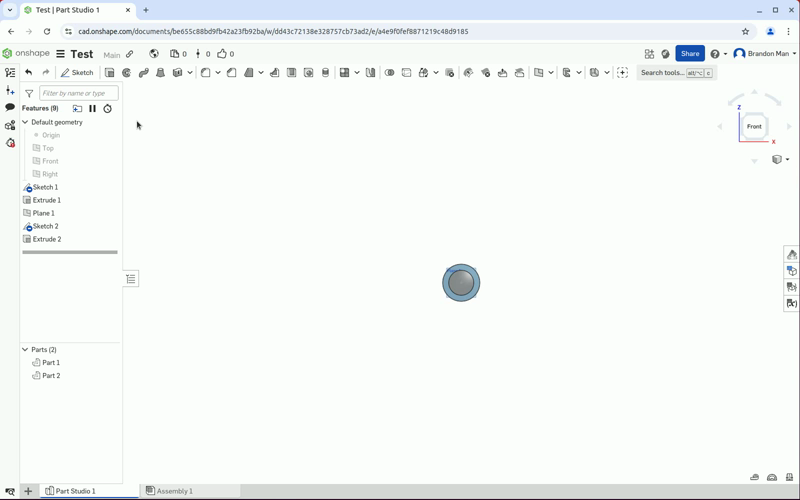
key(shift+7)
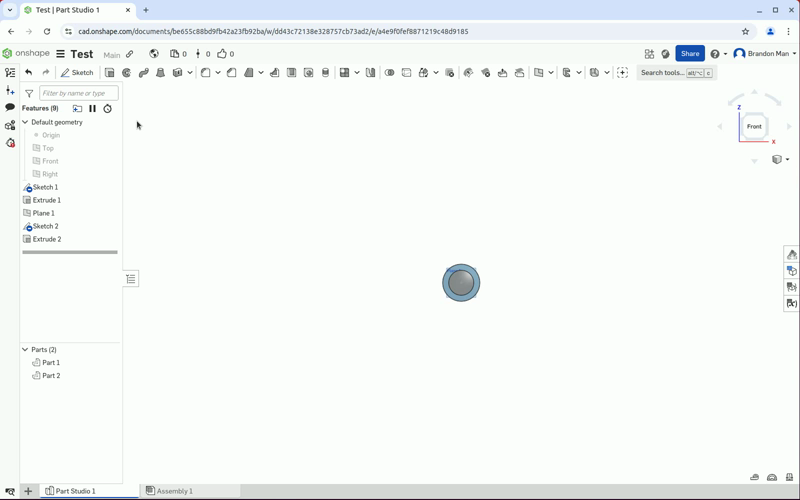
key(left, 2)
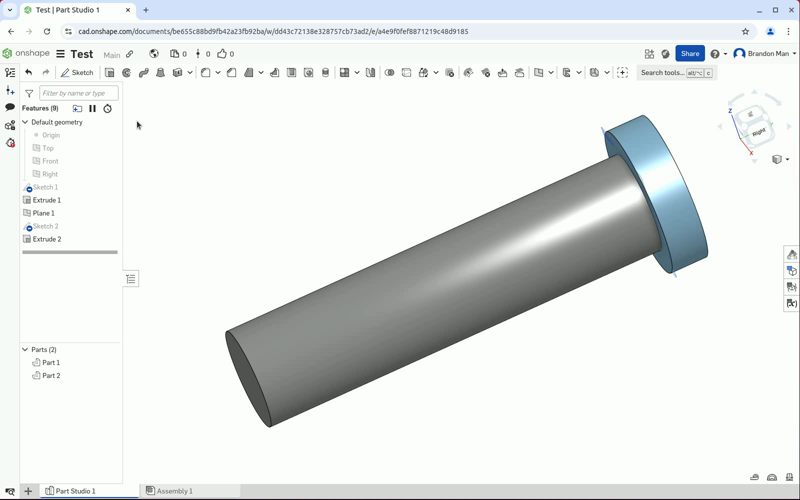
key(down, 2)
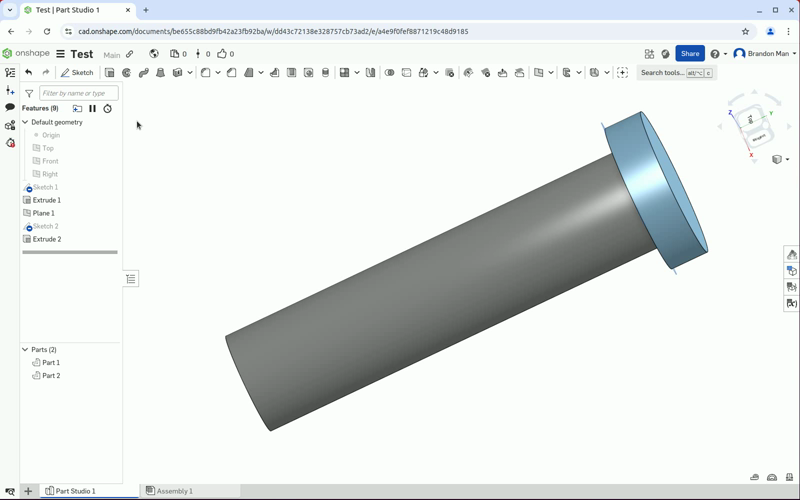
key(up, 2)
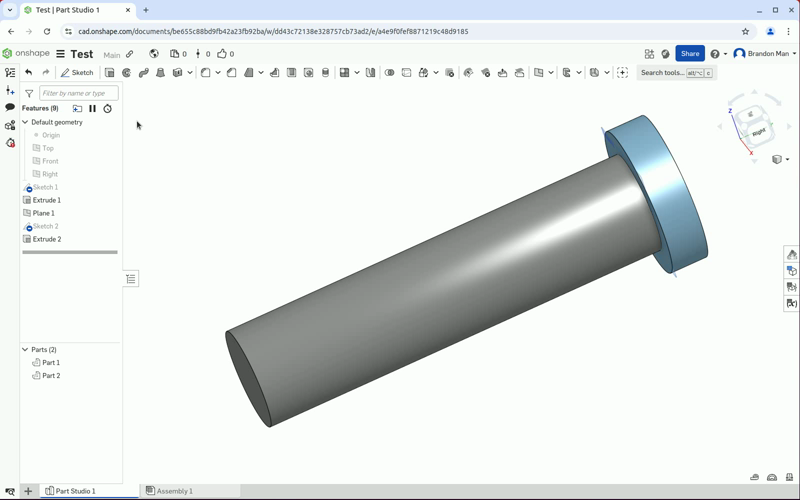
key(right, 2)
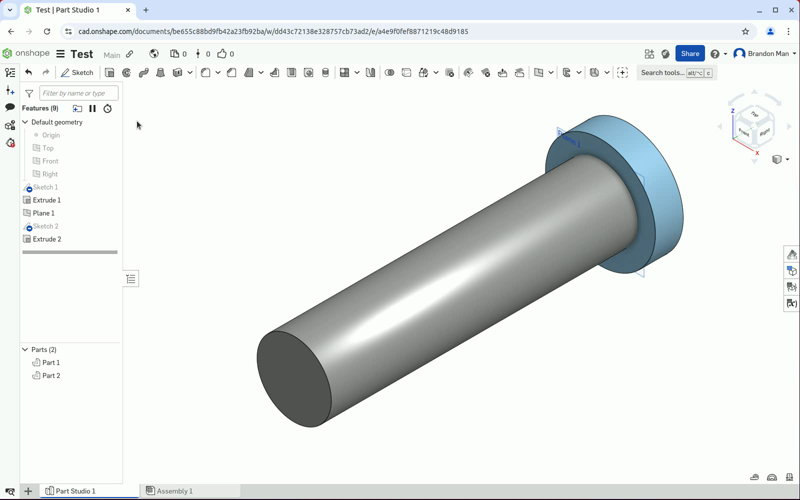
mouse_move(73, 189)
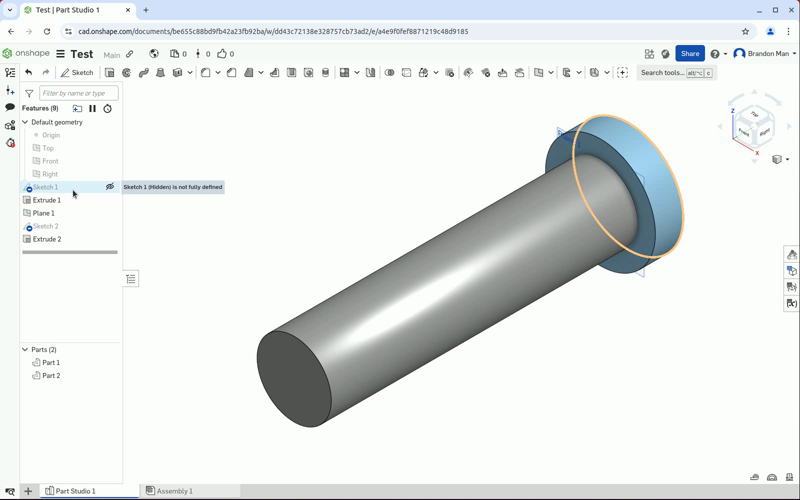
click(73, 189)